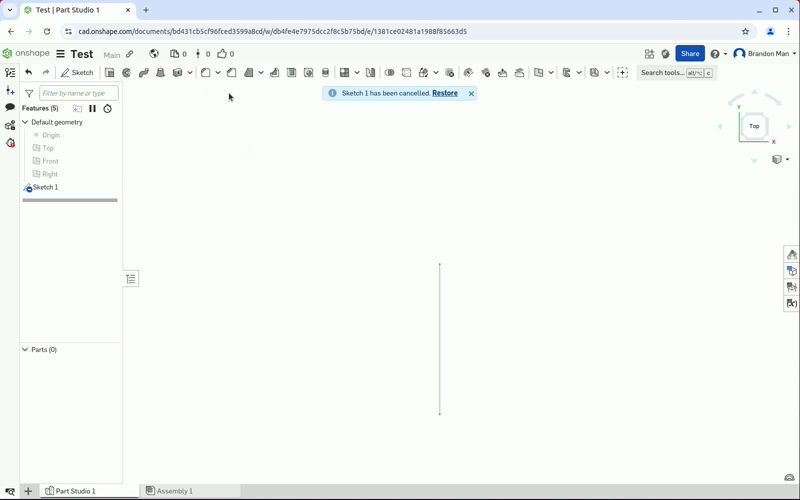
key(shift+h)
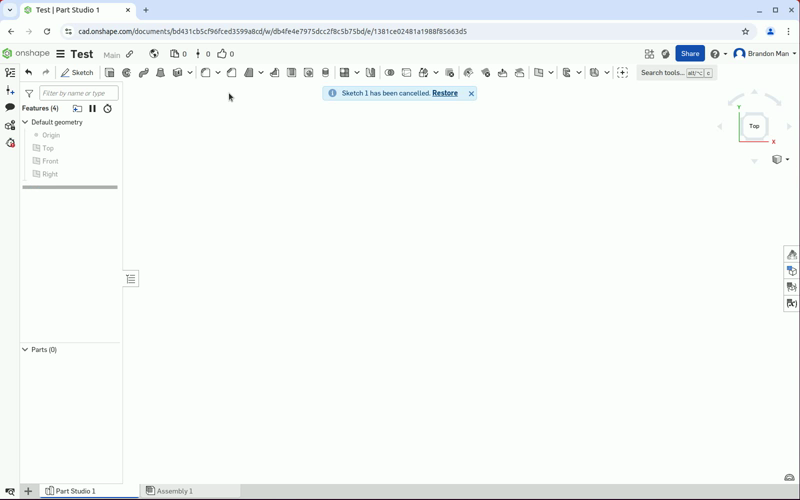
mouse_move(73, 352)
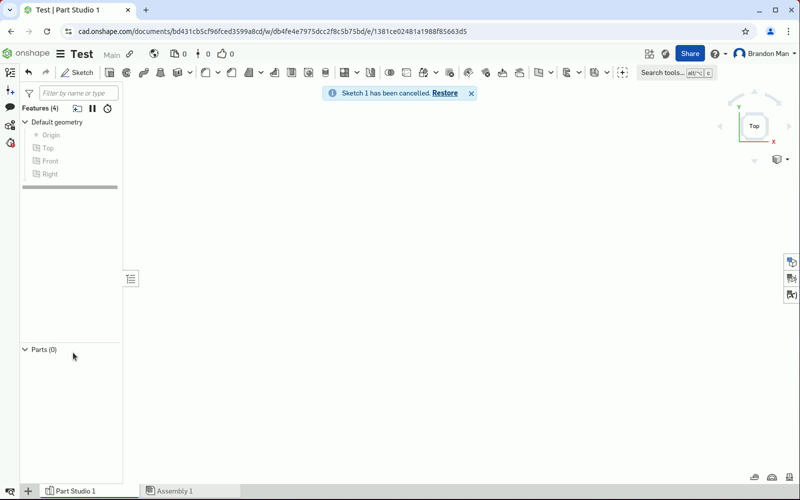
key(y)
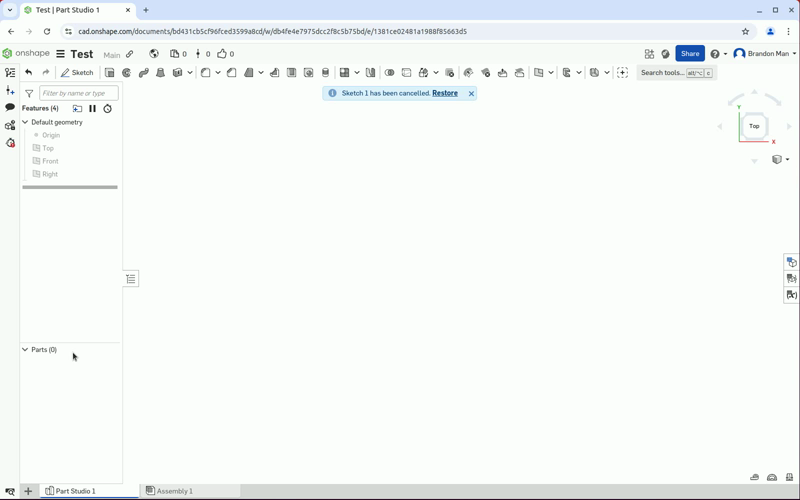
key(shift+p)
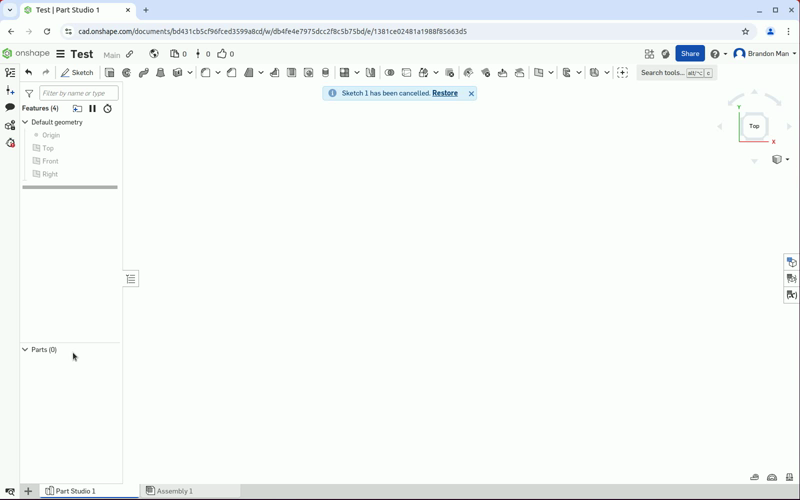
key(space)
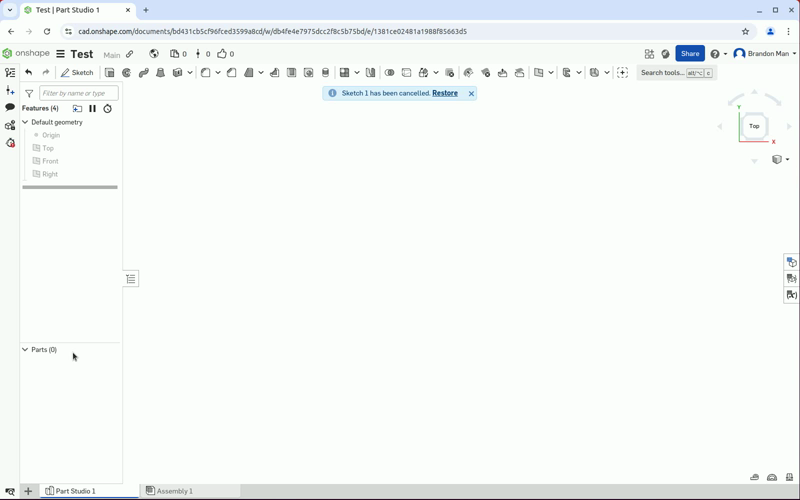
key_down(shift)
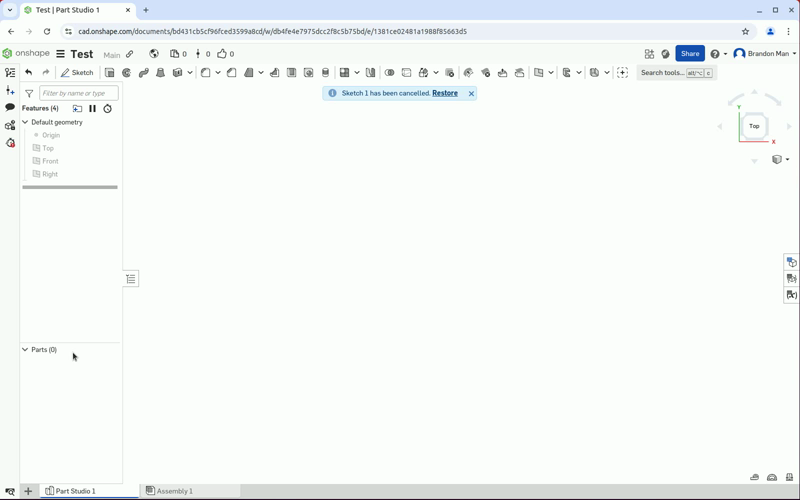
key(up)
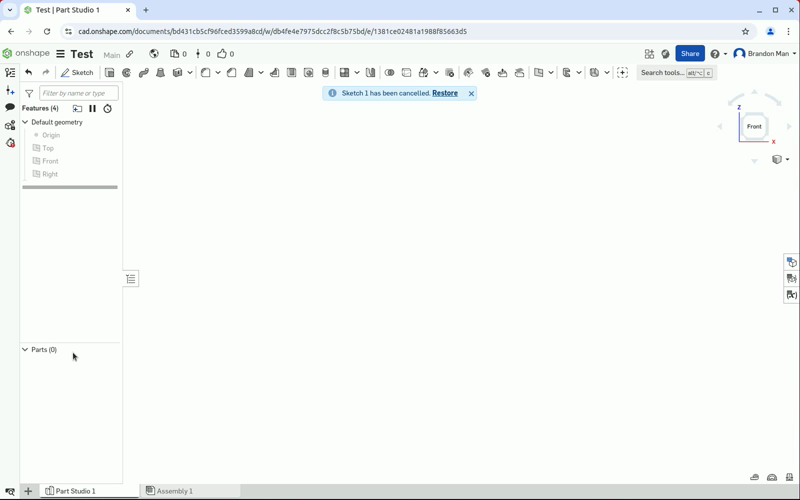
key_up(shift)
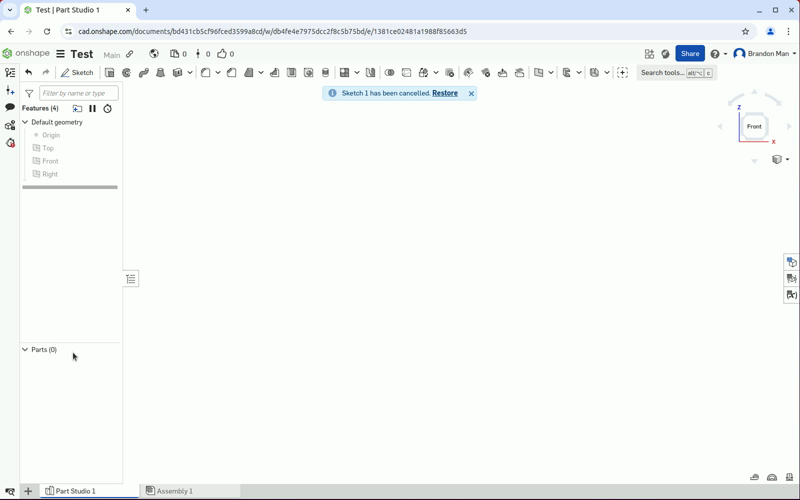
mouse_move(73, 352)
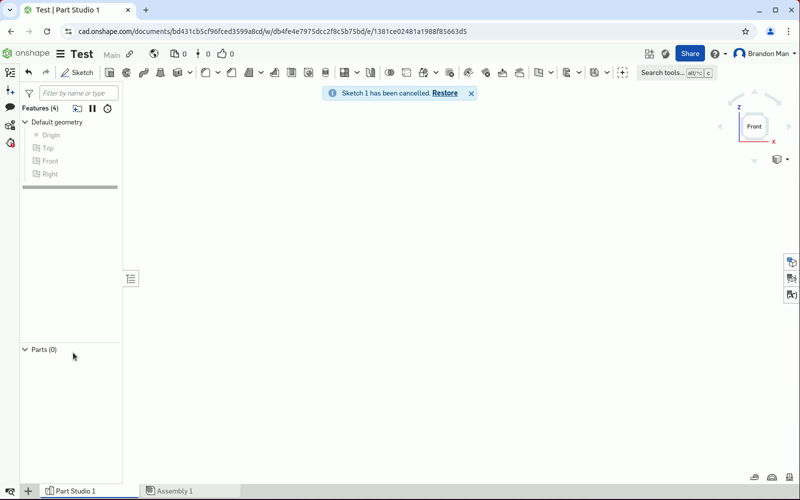
key(shift+y)
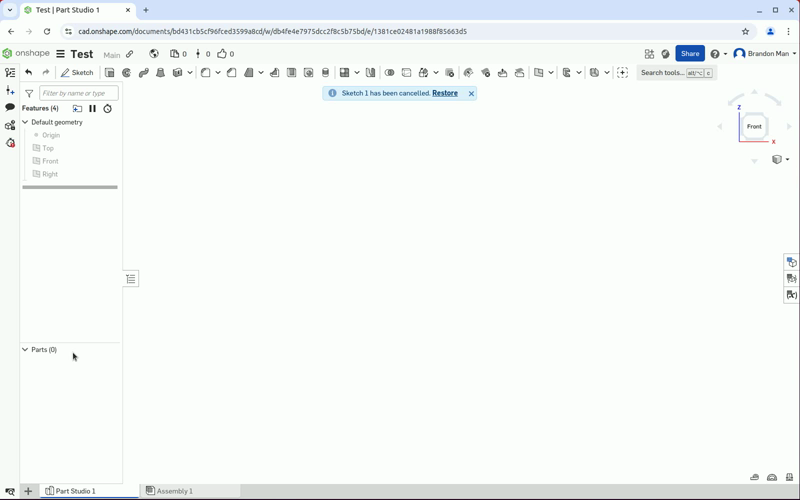
key(shift+s)
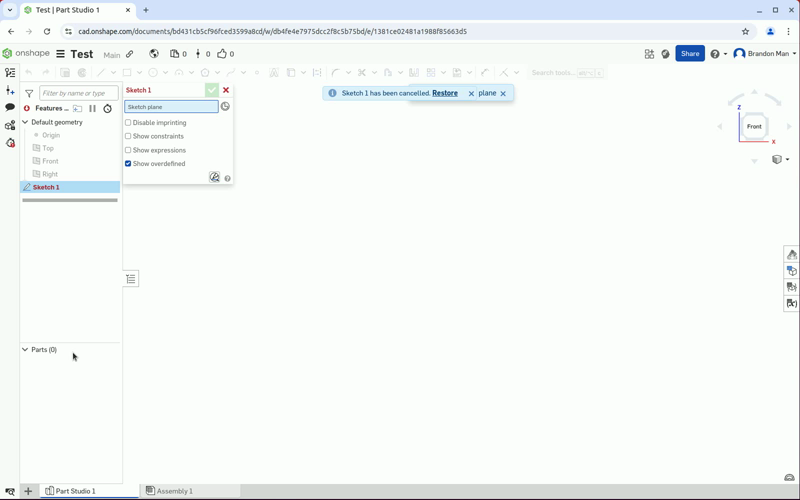
mouse_move(73, 163)
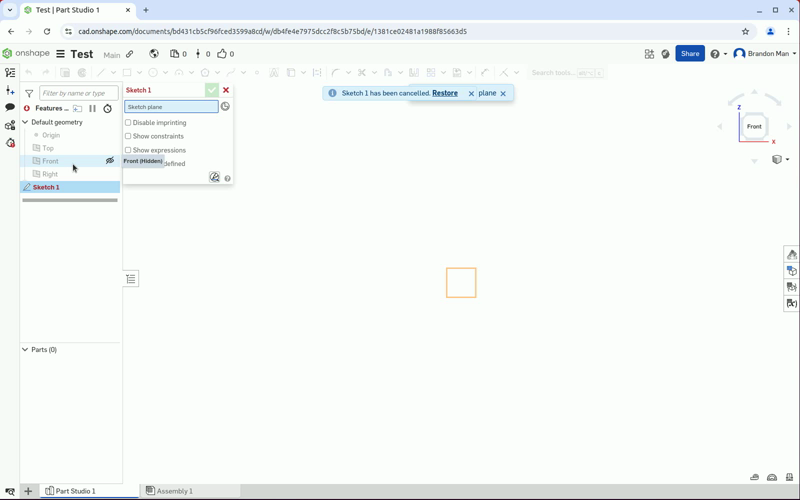
click(73, 163)
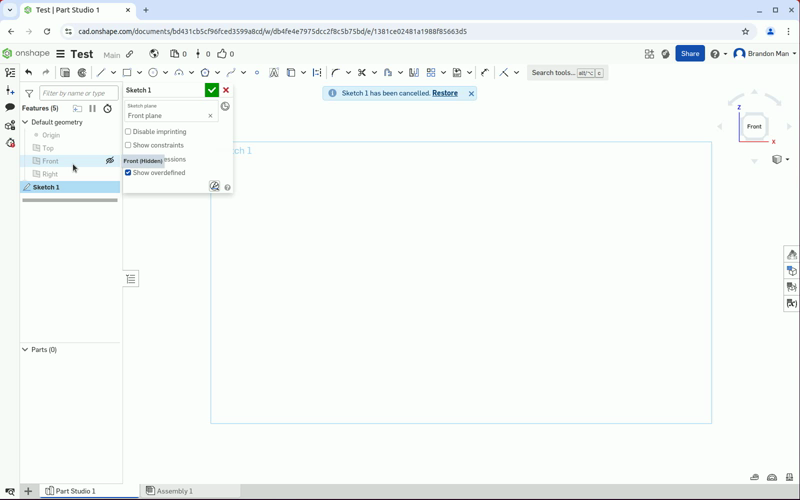
mouse_move(73, 352)
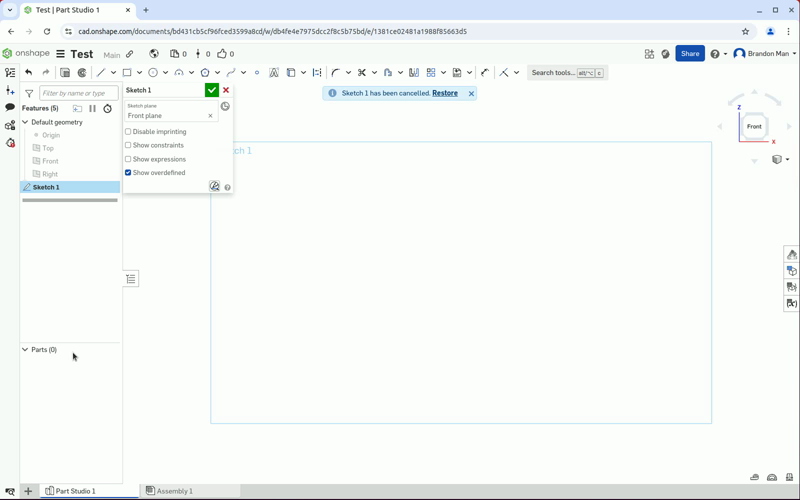
key(y)
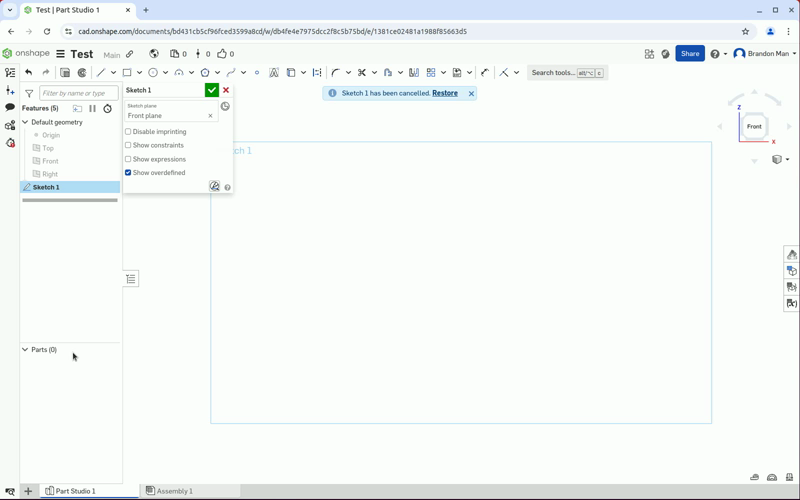
key(l)
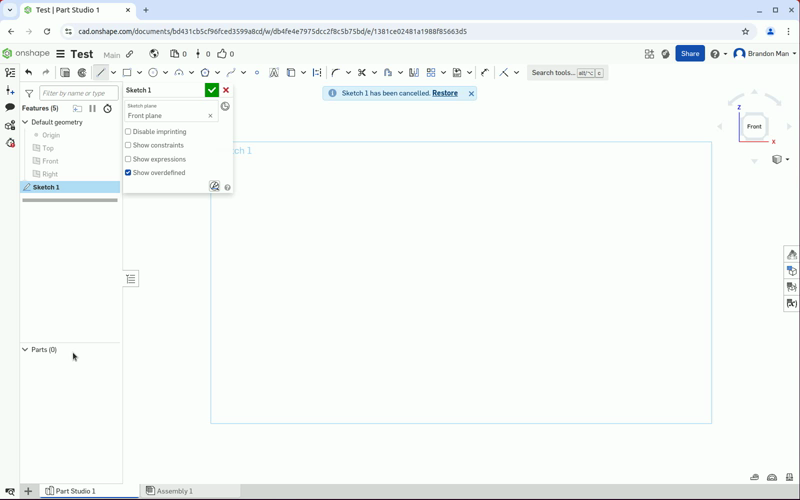
key_down(shift)
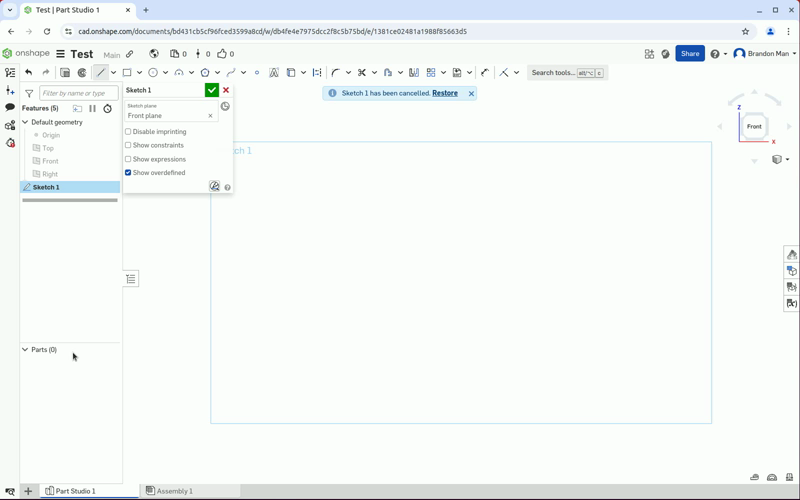
mouse_move(395, 247)
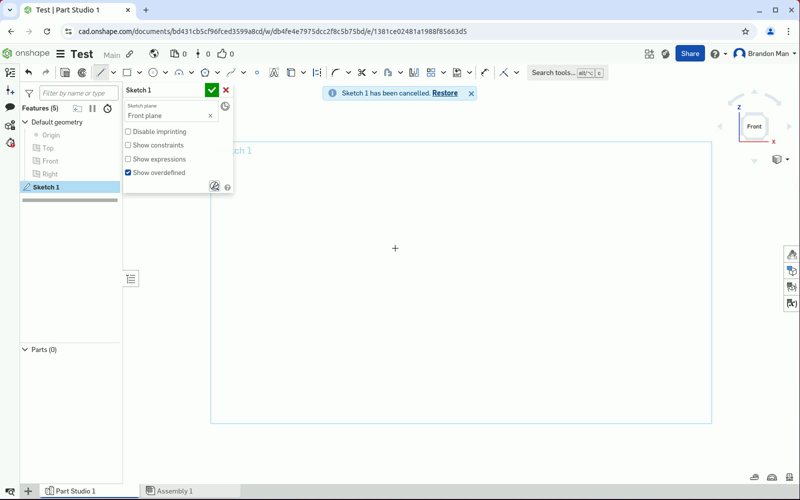
click(395, 247)
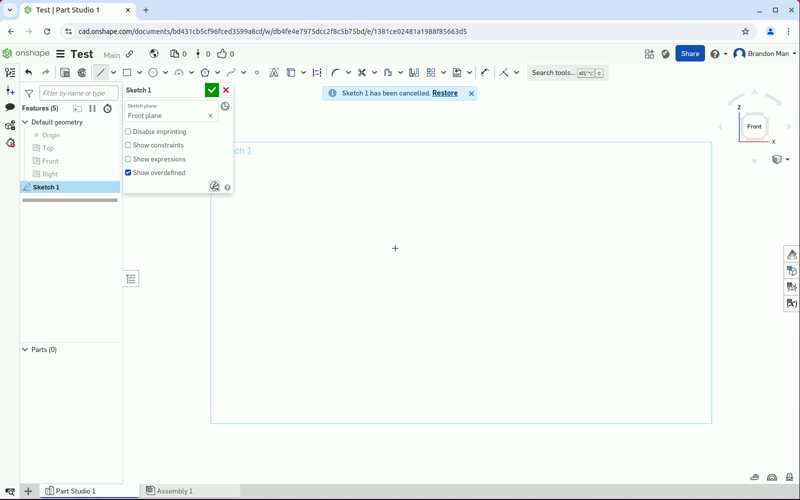
key_up(shift)
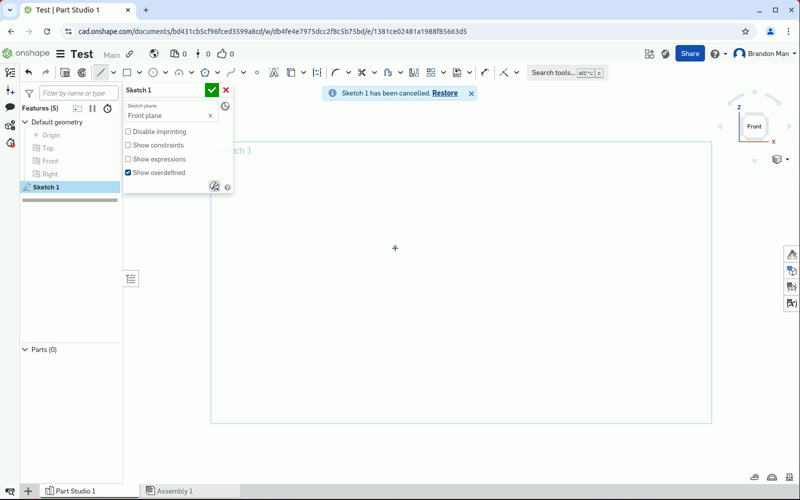
key_down(shift)
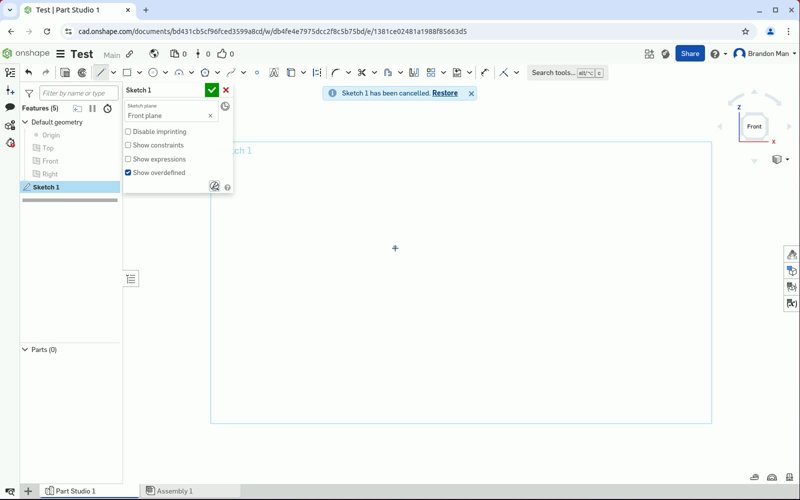
mouse_move(425, 247)
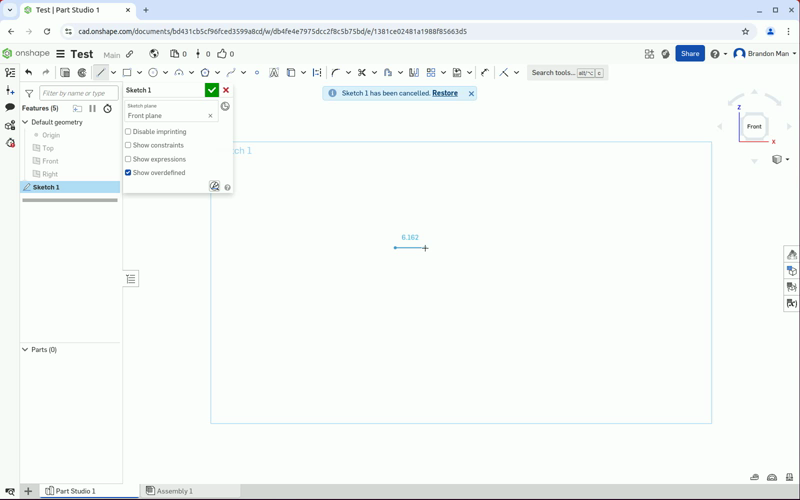
mouse_move(428, 254)
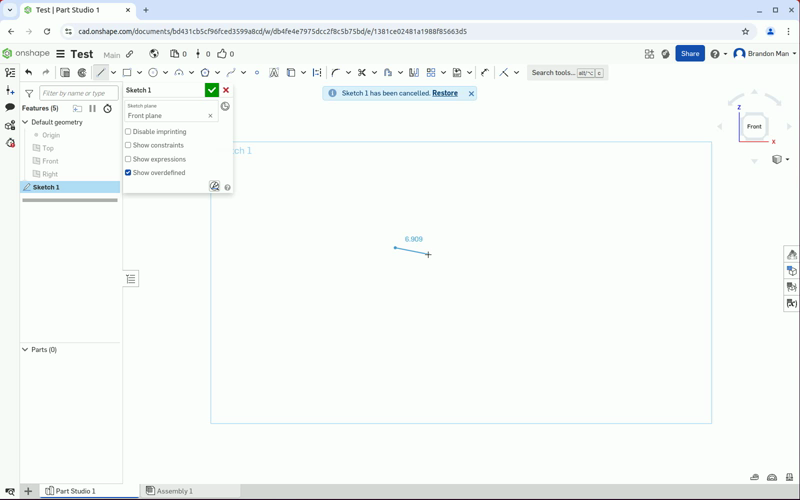
click(428, 254)
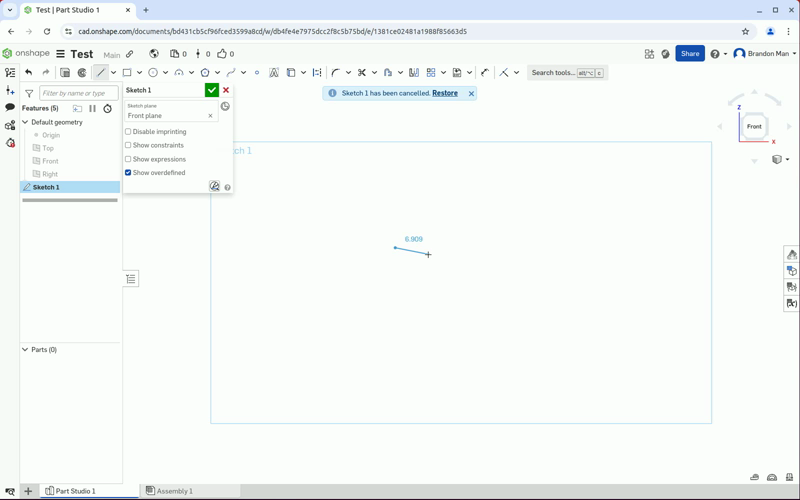
key_up(shift)
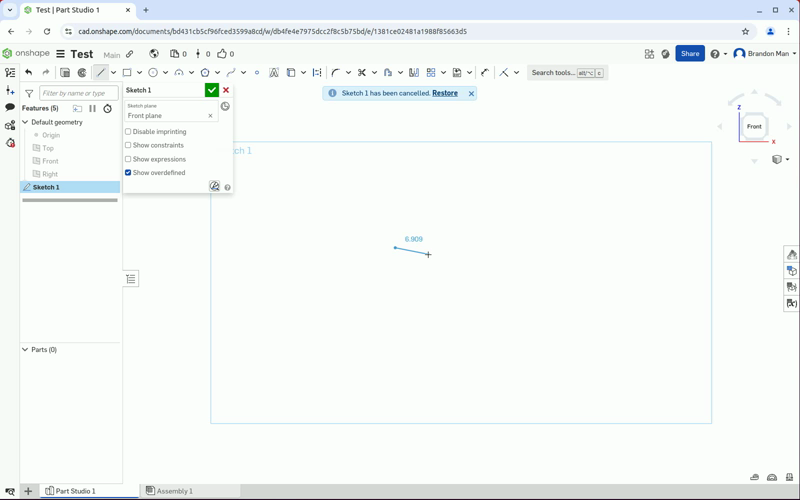
key_down(shift)
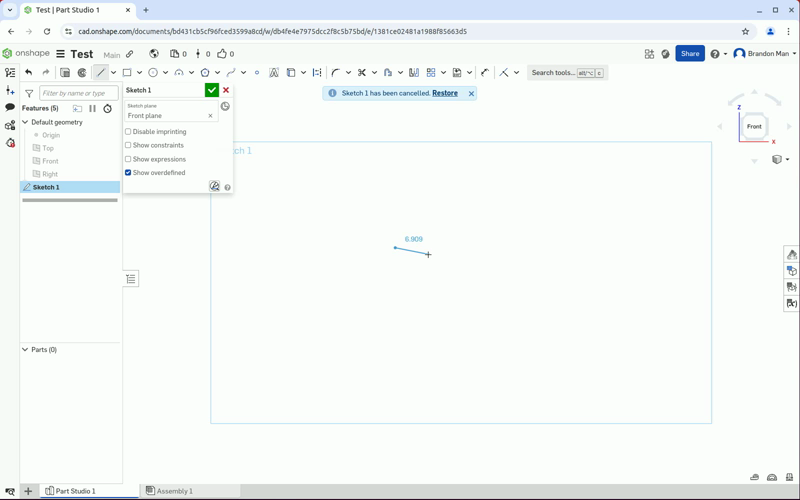
mouse_move(482, 200)
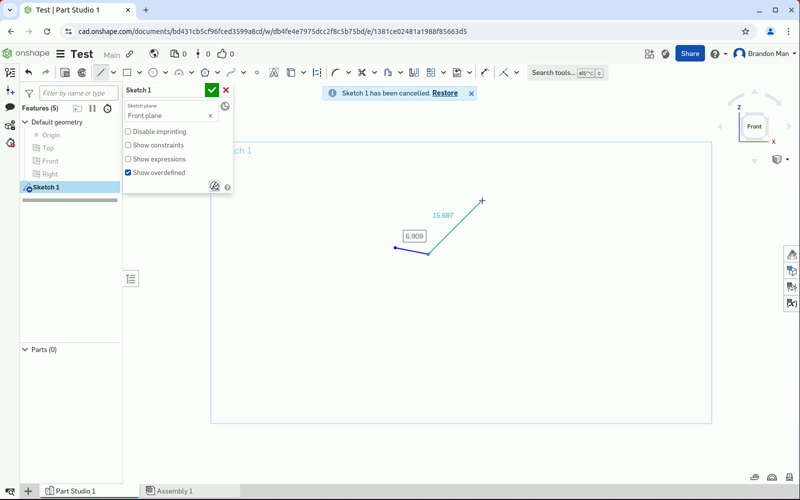
click(482, 200)
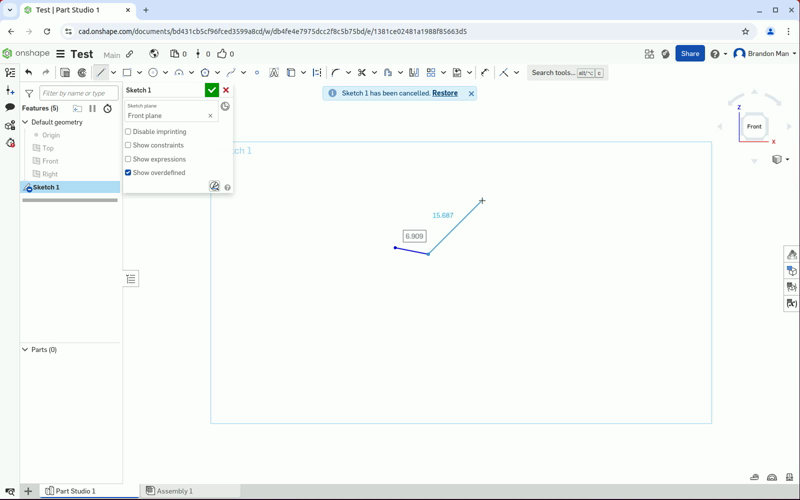
key_up(shift)
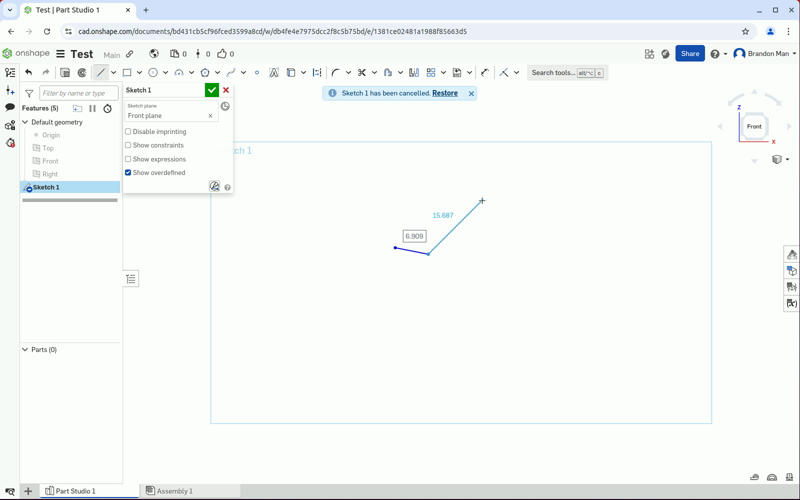
key_down(shift)
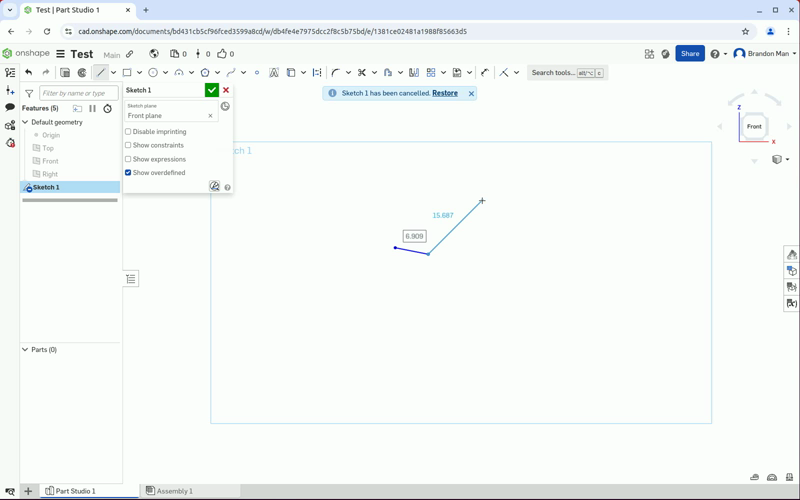
mouse_move(512, 200)
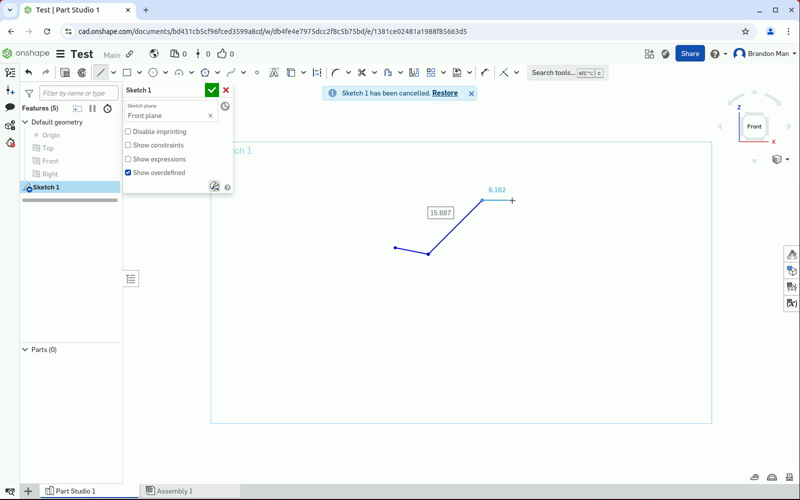
mouse_move(442, 200)
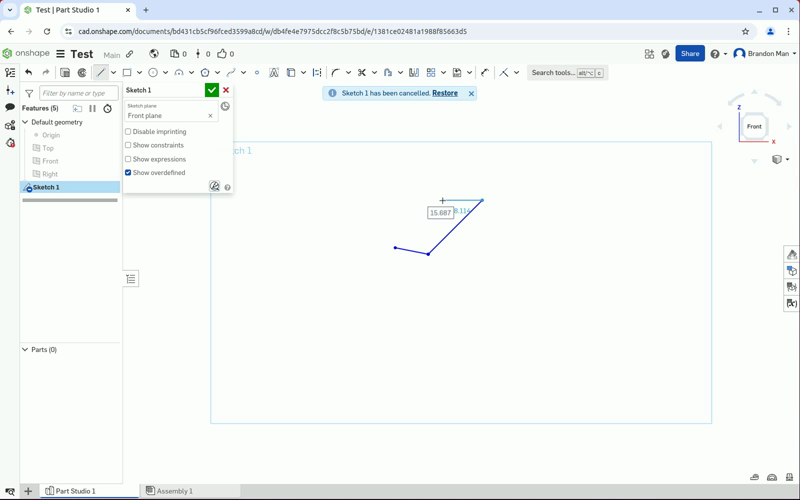
click(442, 200)
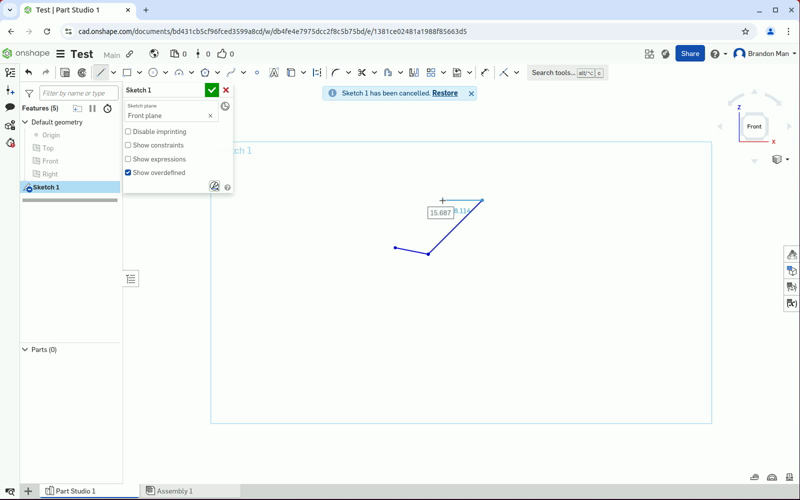
key_up(shift)
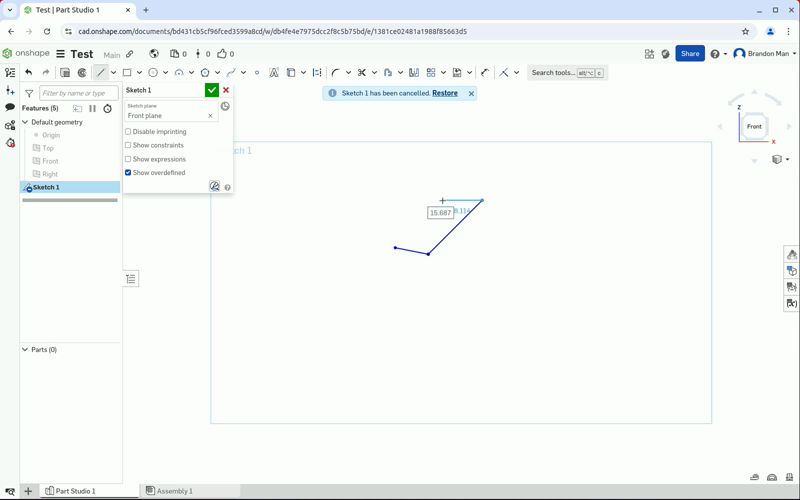
key_down(shift)
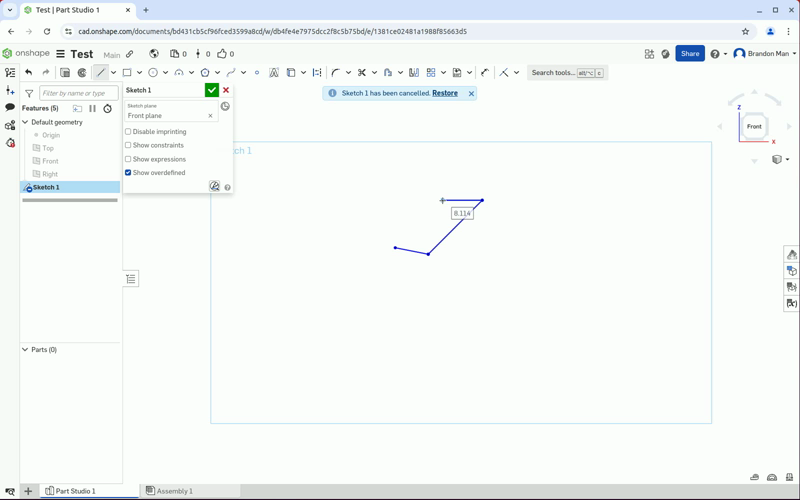
mouse_move(395, 247)
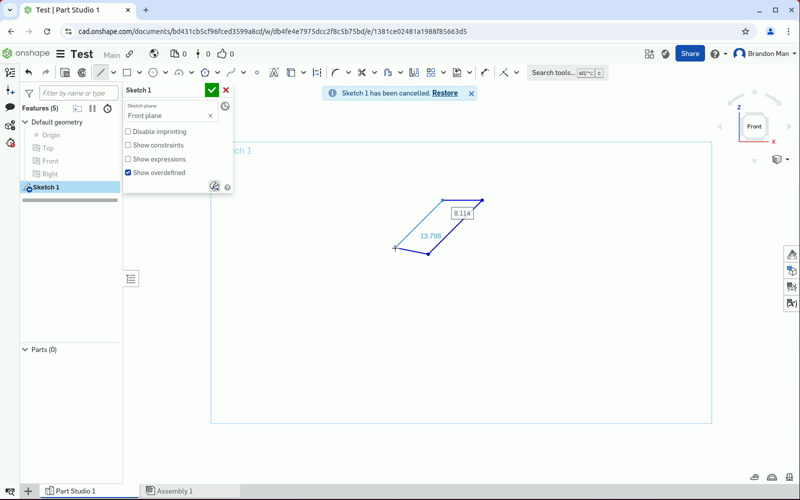
key_up(shift)
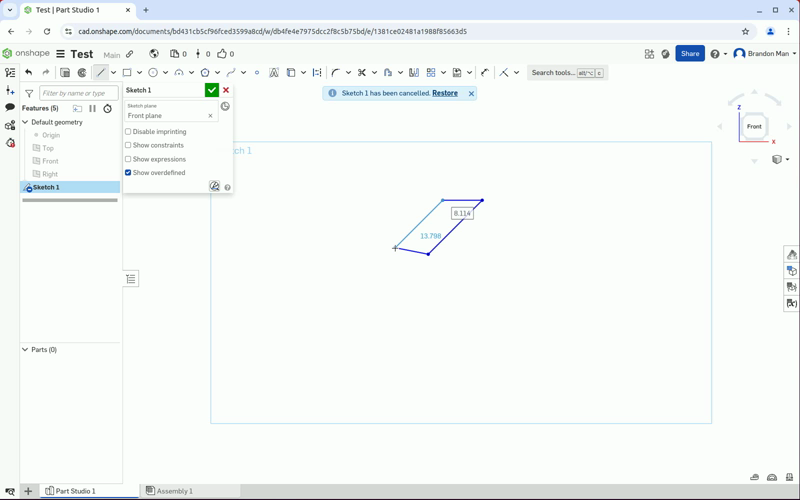
click(395, 247)
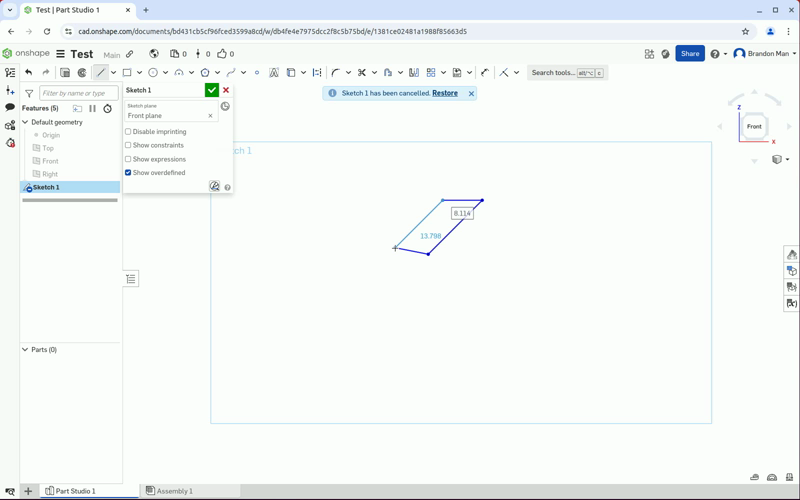
key(esc)
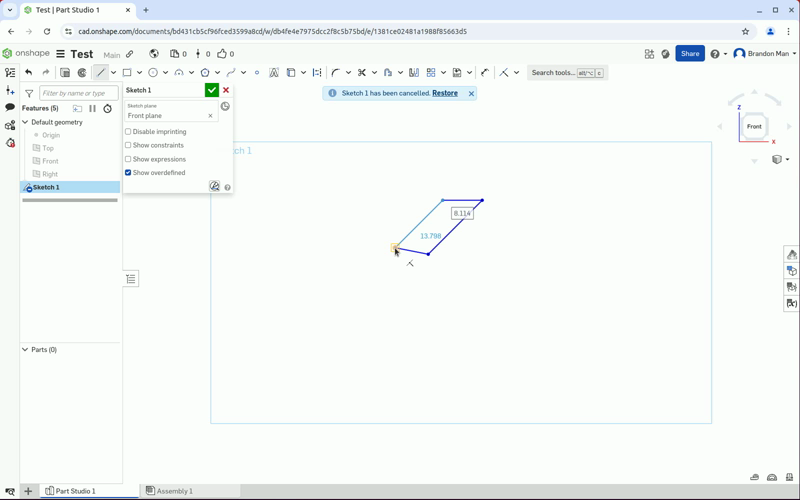
key(c)
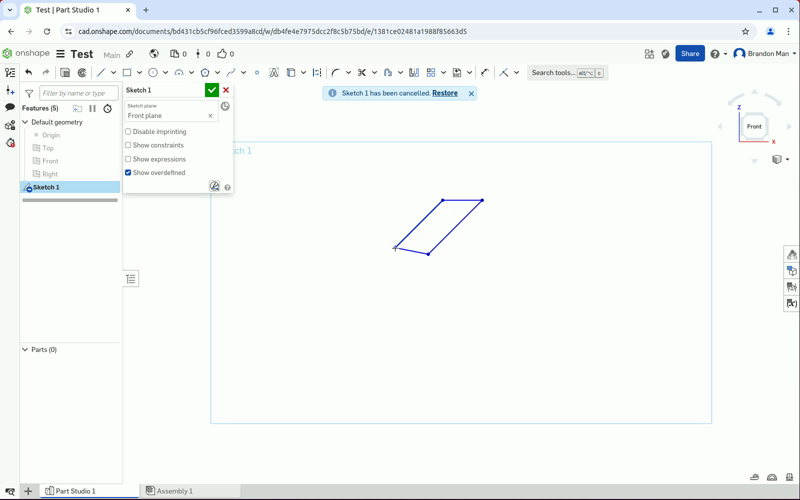
key_down(shift)
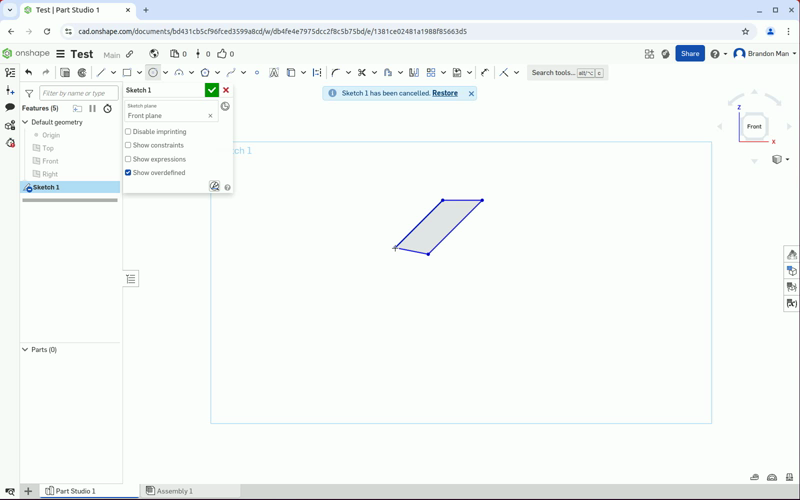
mouse_move(451, 210)
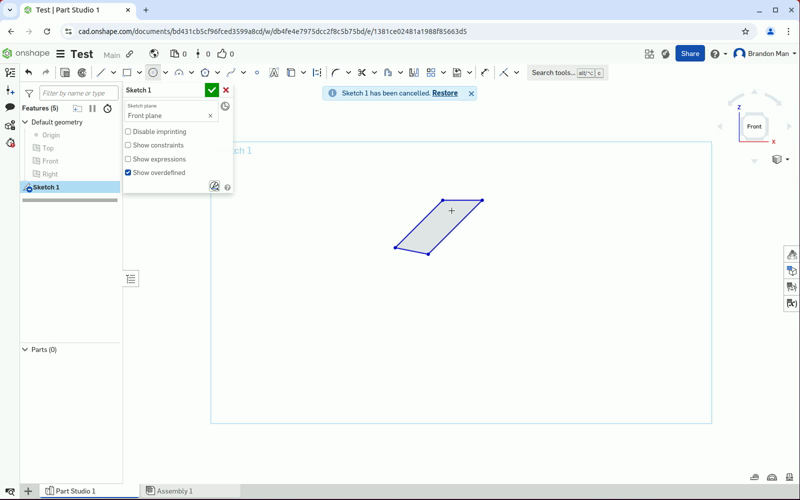
click(451, 210)
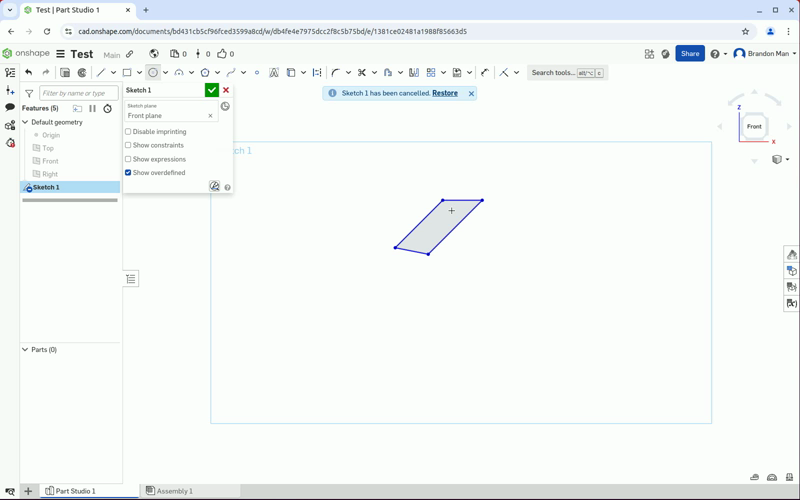
key_up(shift)
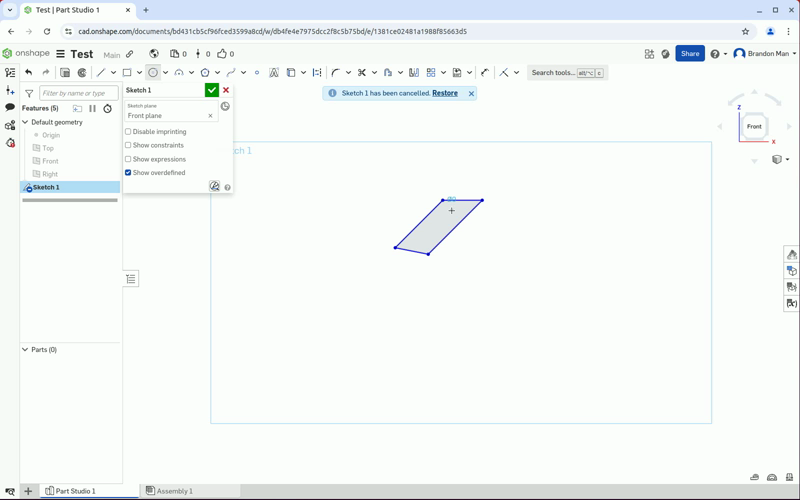
mouse_move(458, 210)
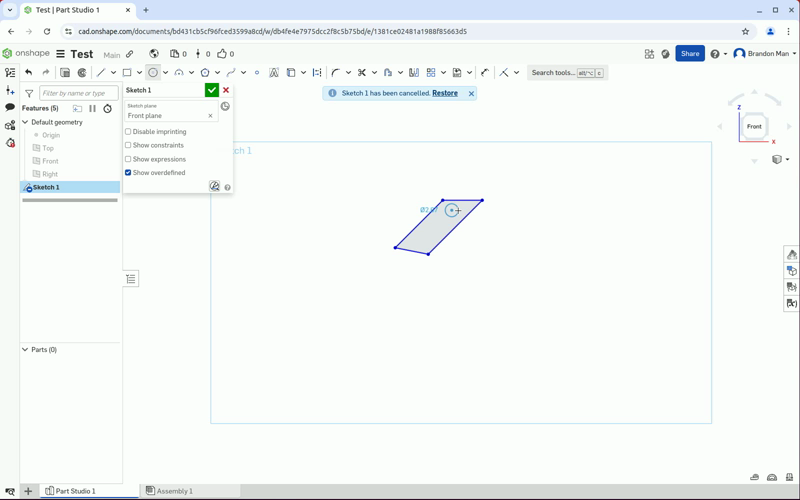
click(458, 210)
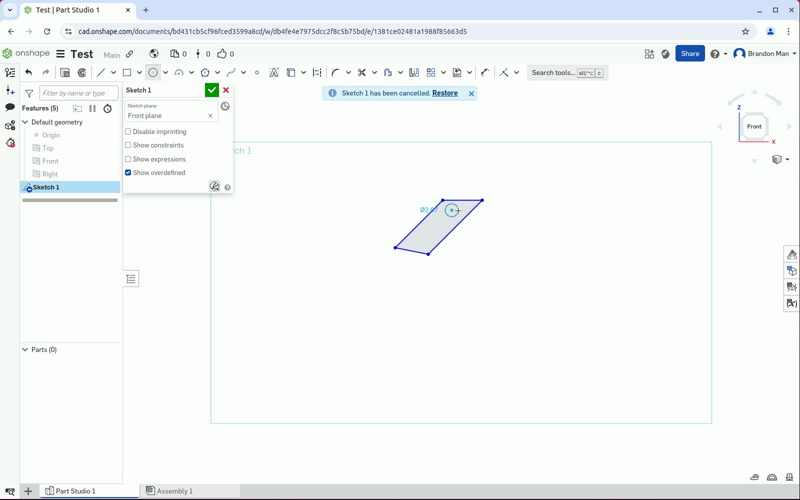
key(esc)
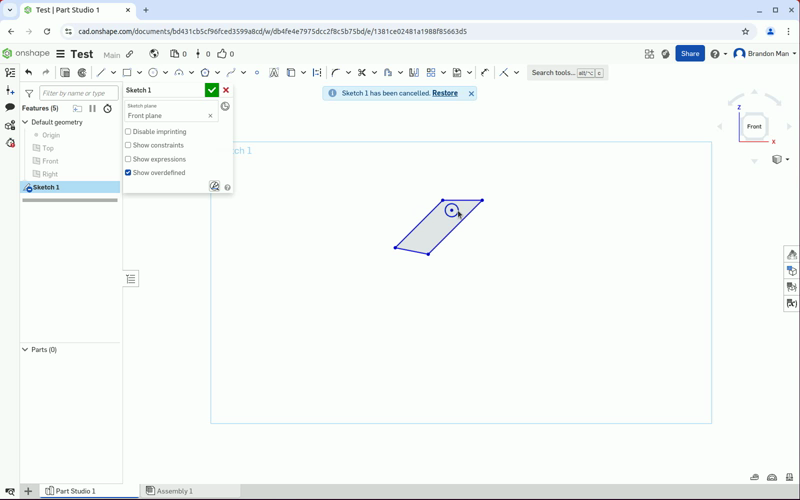
mouse_move(426, 250)
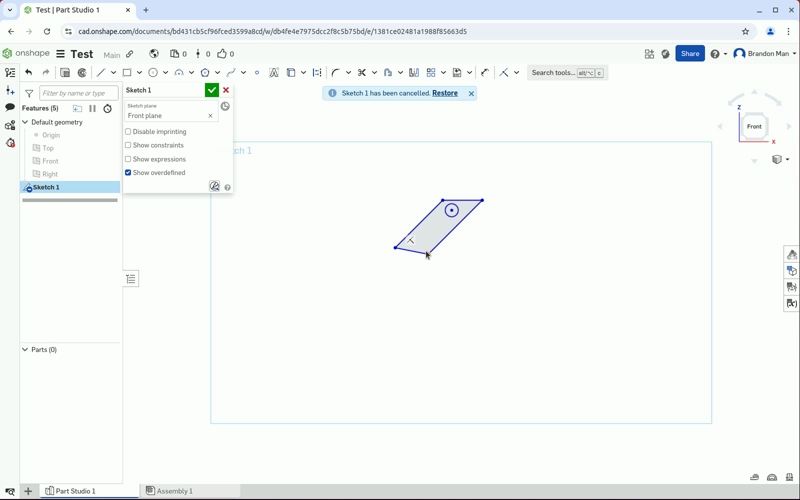
click(426, 250)
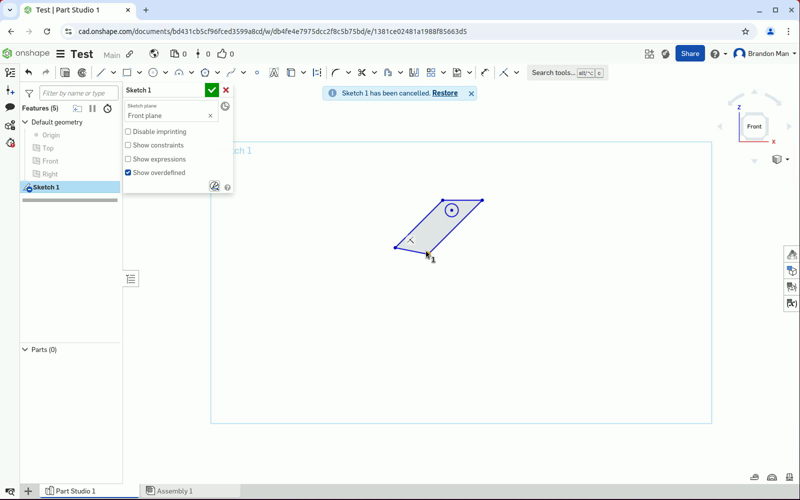
mouse_move(73, 352)
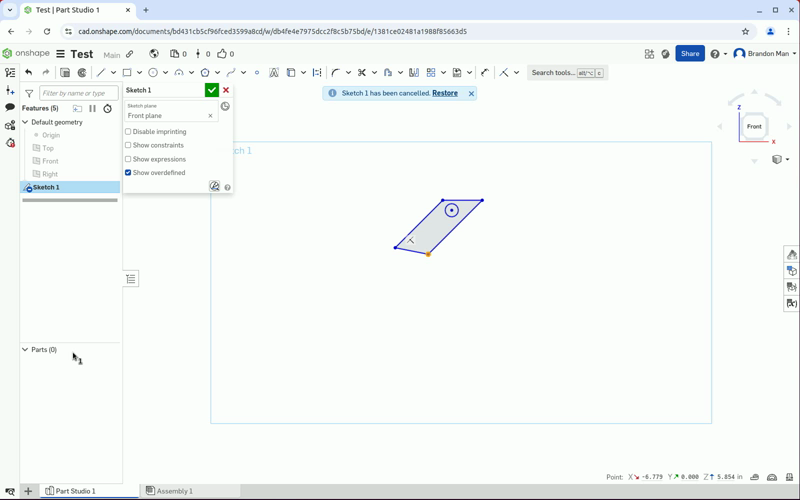
key(shift+y)
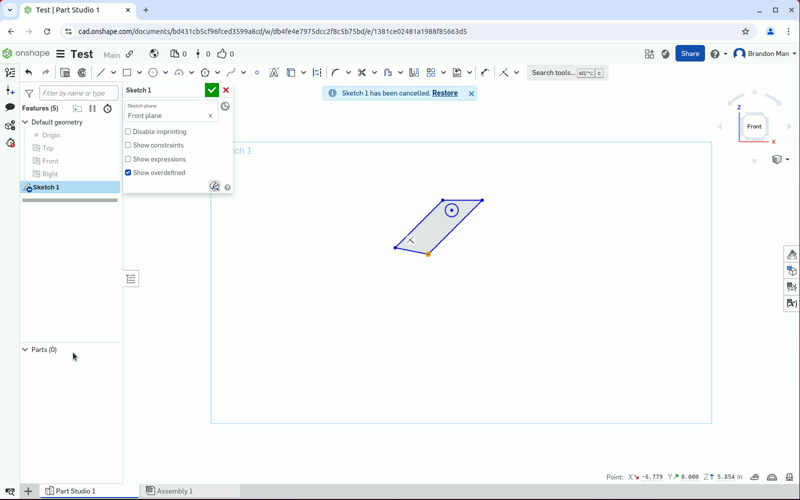
key(shift+e)
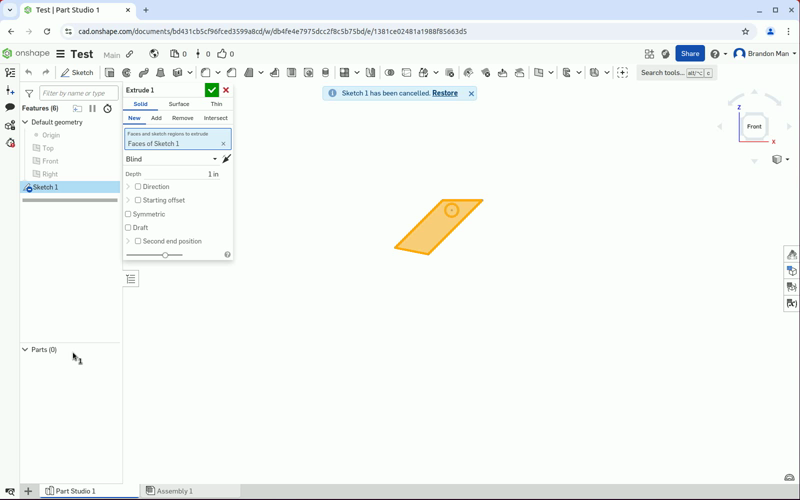
mouse_move(143, 106)
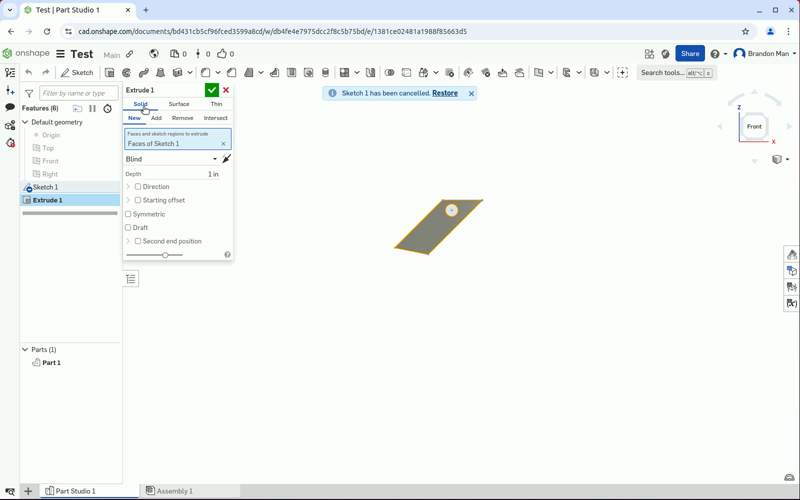
click(143, 106)
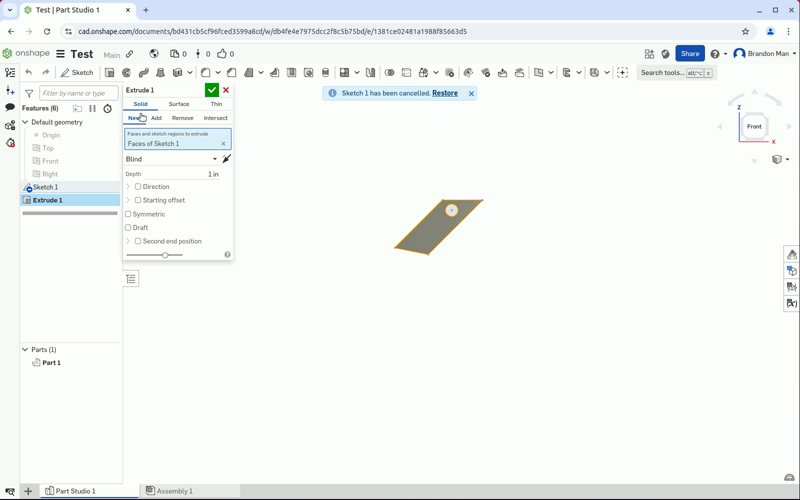
mouse_move(137, 120)
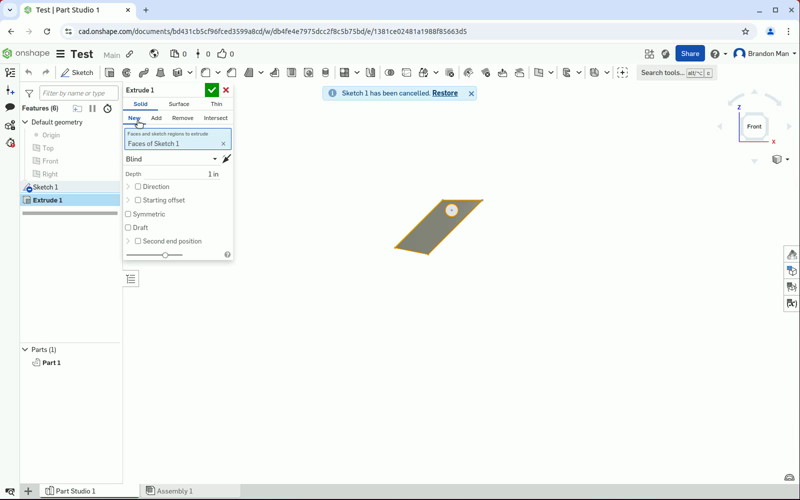
click(137, 120)
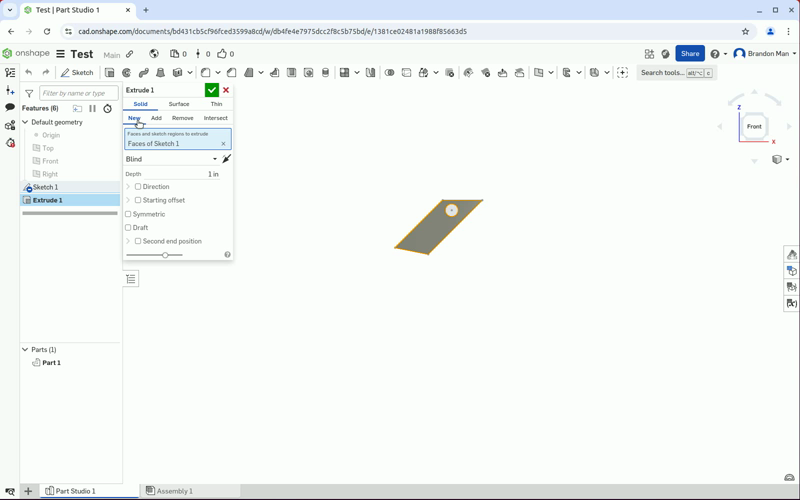
key(tab, 4)
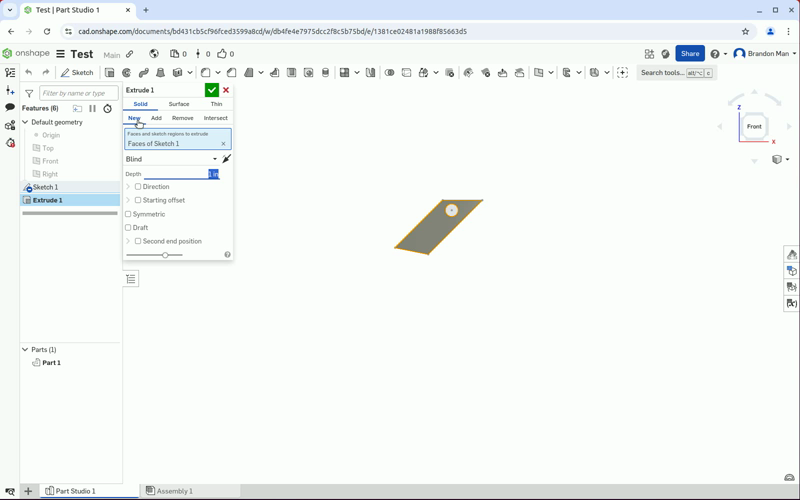
text(0.722)
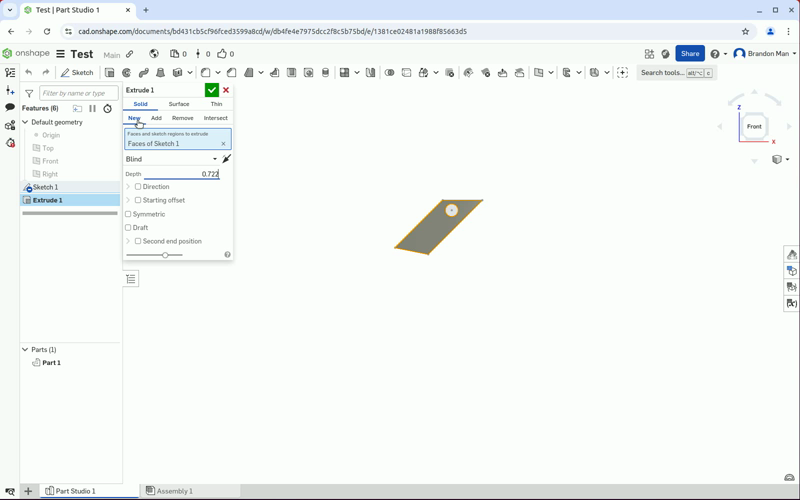
key(enter)
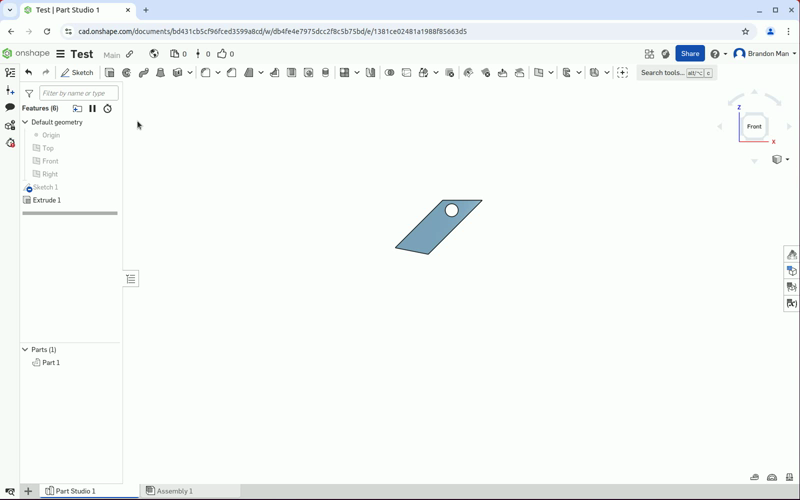
key(shift+h)
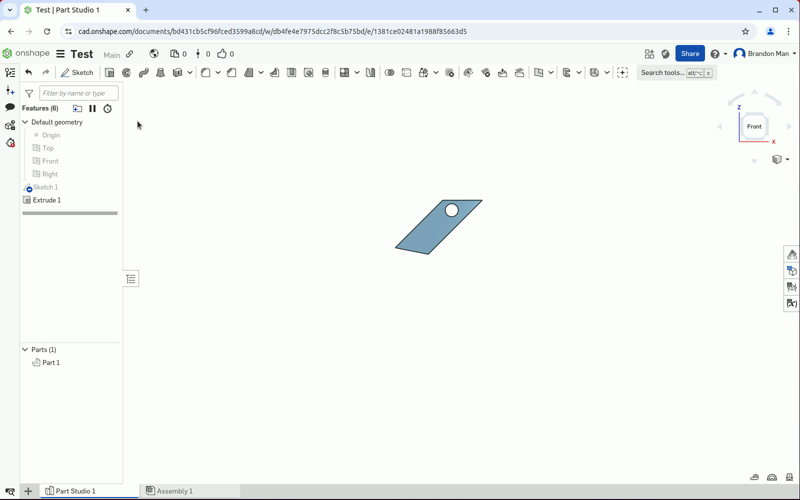
key(shift+h)
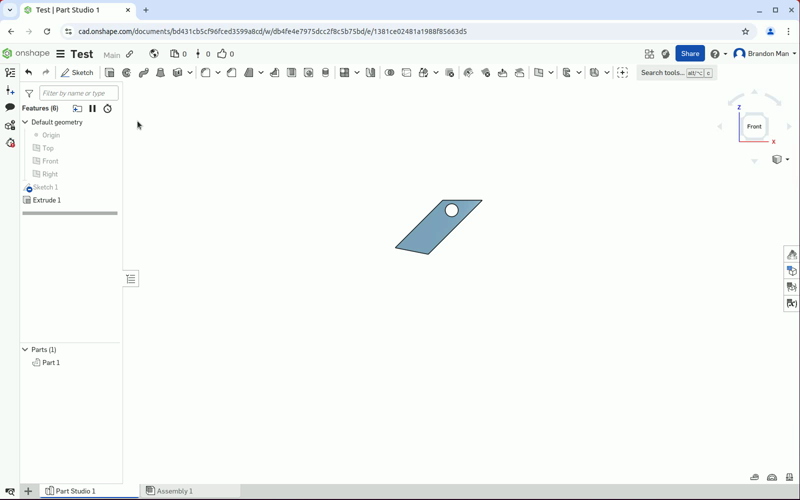
mouse_move(73, 189)
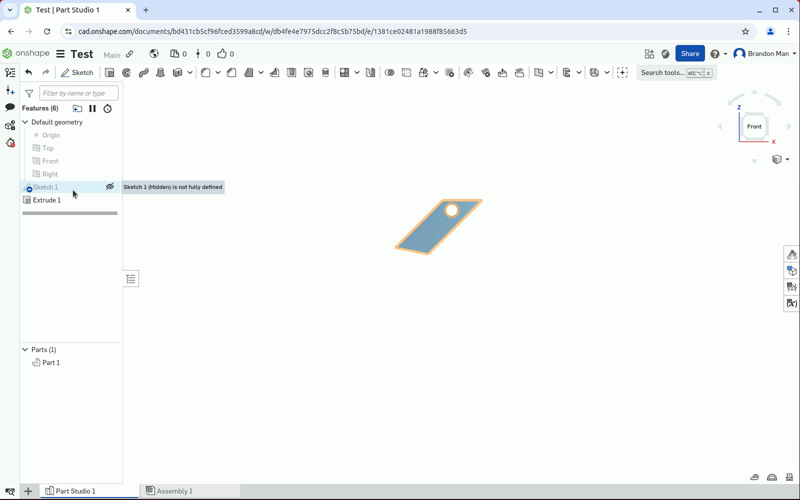
click(73, 189)
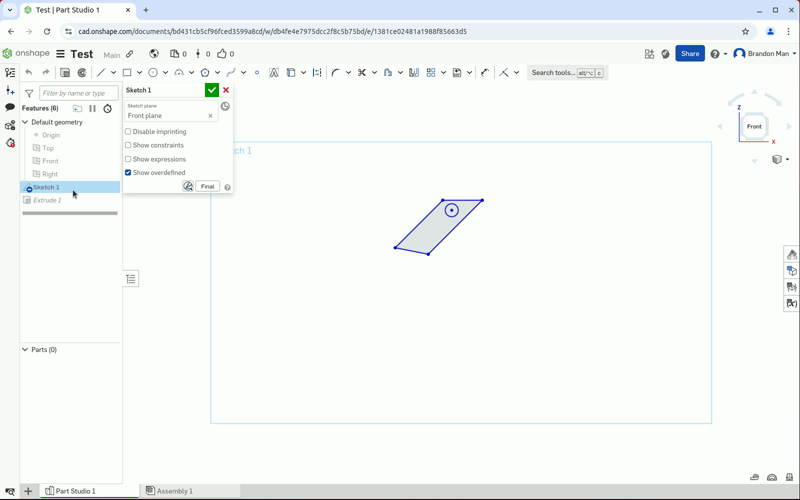
mouse_move(229, 92)
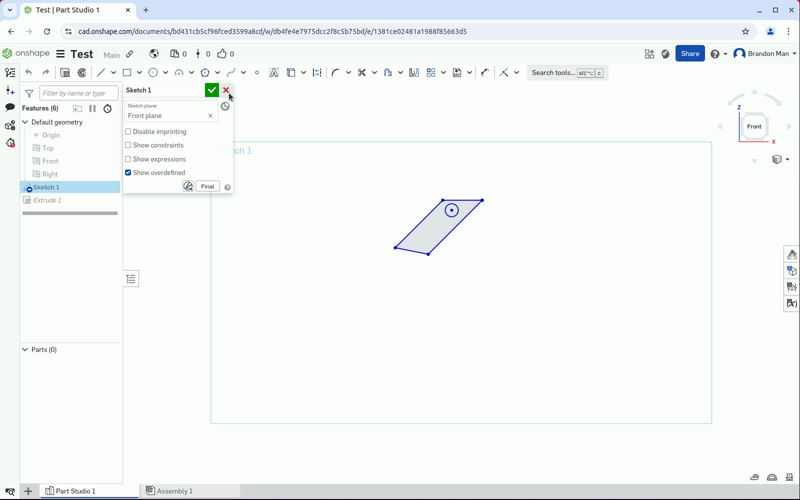
click(229, 92)
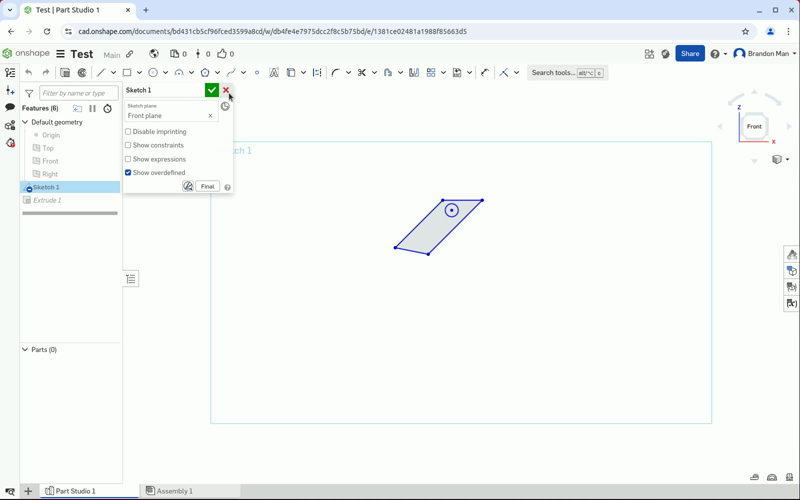
key(shift+s)
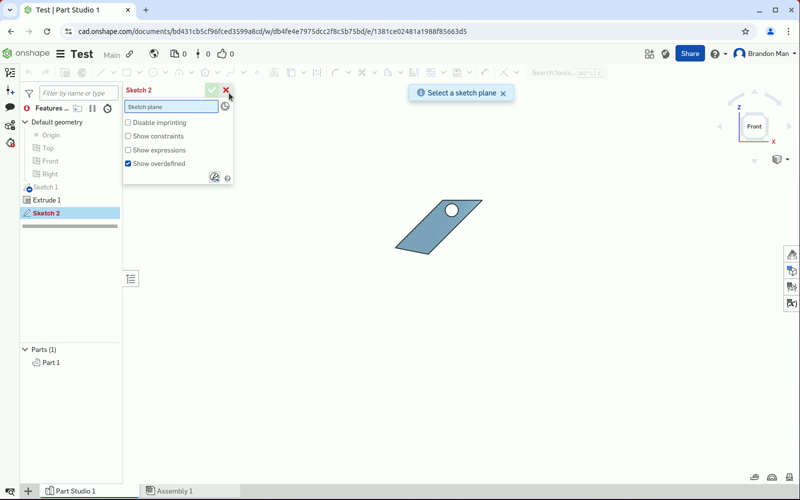
mouse_move(73, 163)
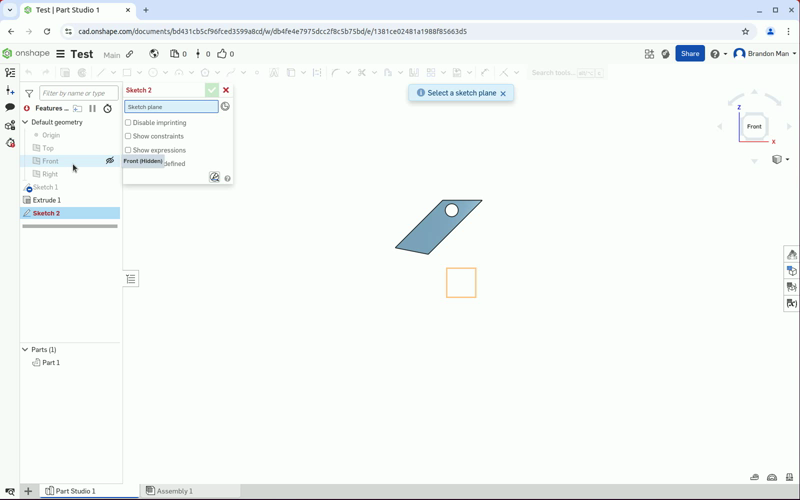
click(73, 163)
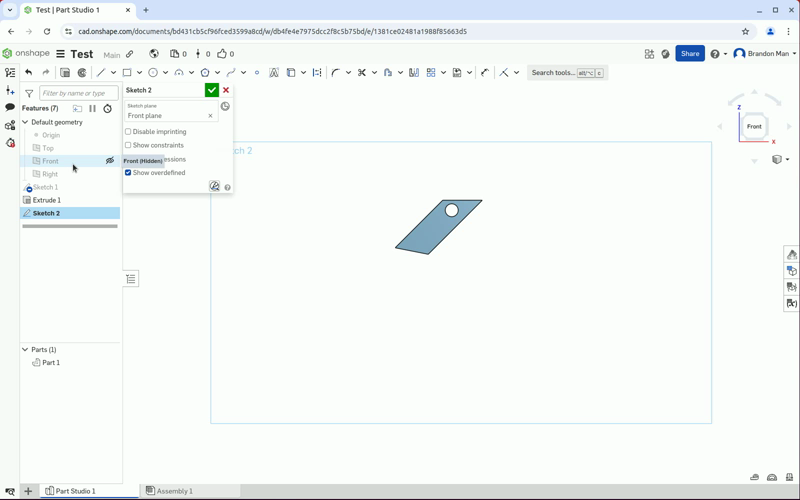
mouse_move(73, 352)
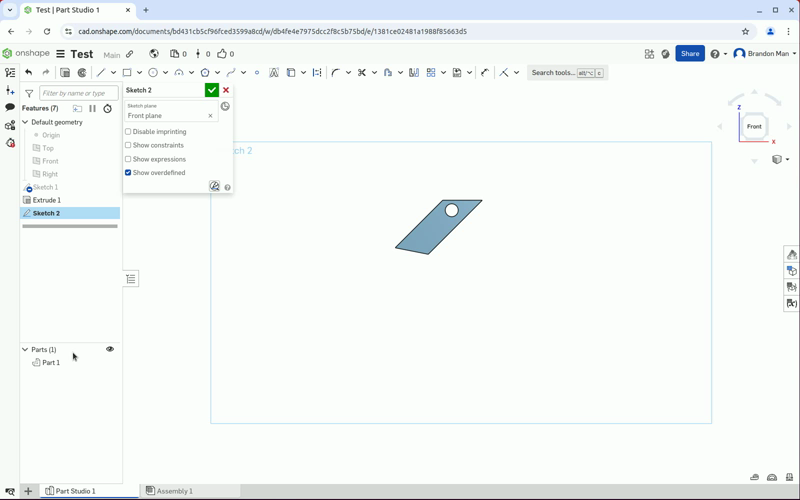
key(y)
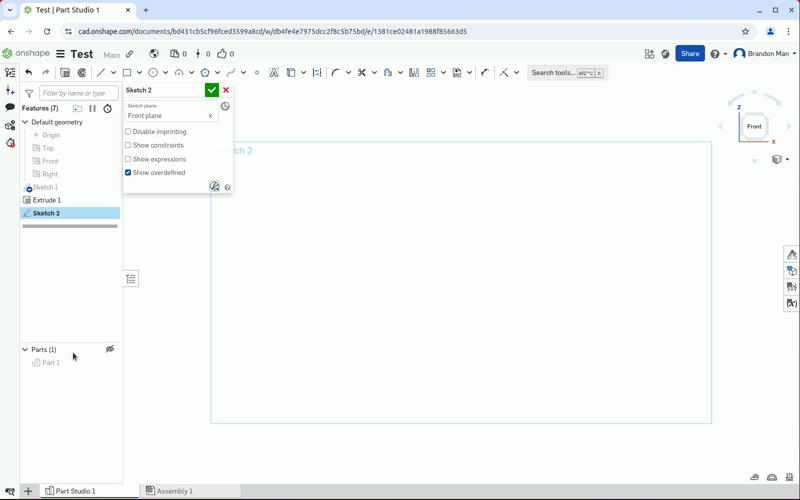
key(l)
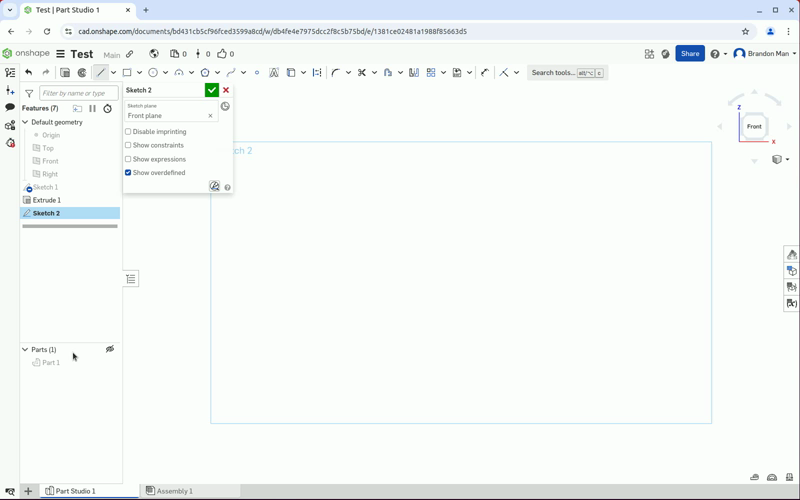
key_down(shift)
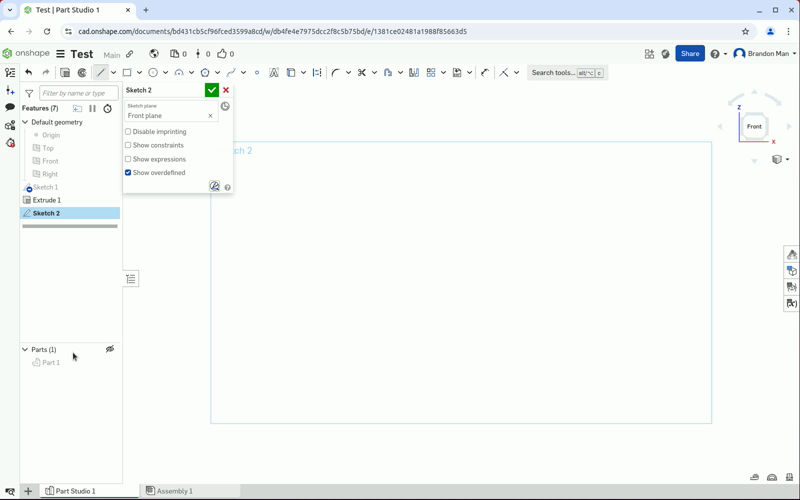
mouse_move(348, 282)
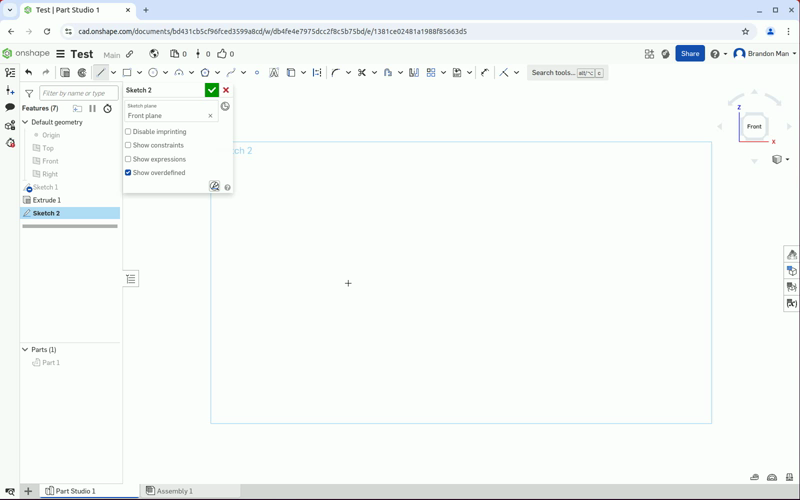
click(348, 282)
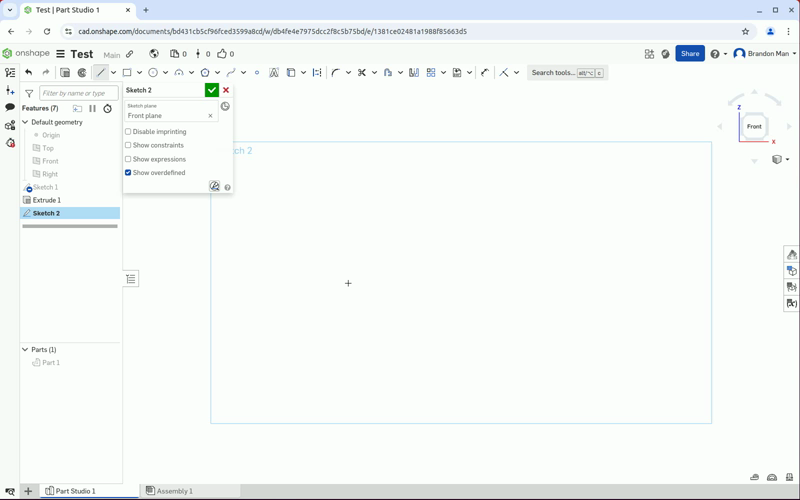
key_up(shift)
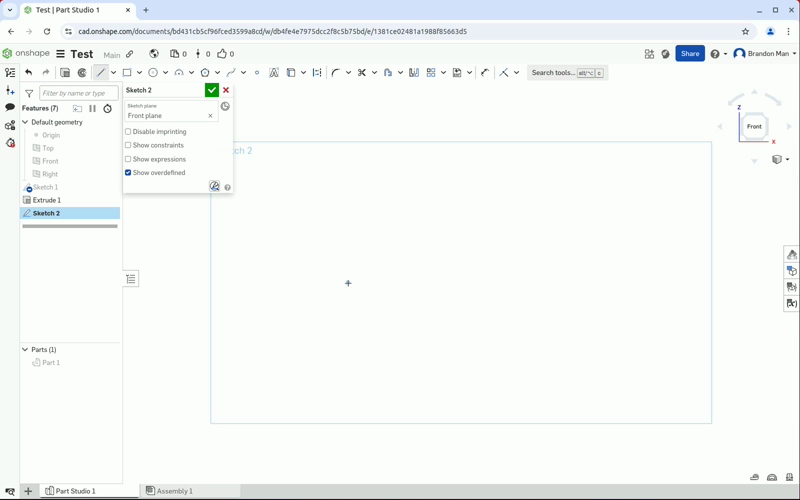
key_down(shift)
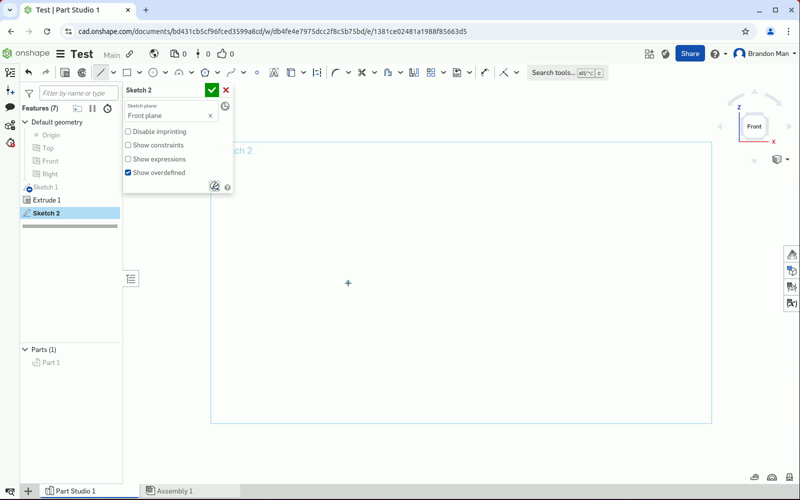
mouse_move(460, 282)
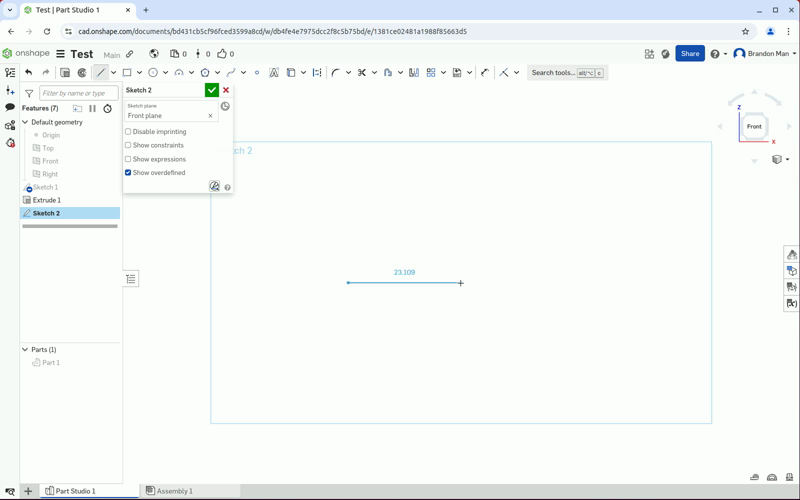
click(460, 282)
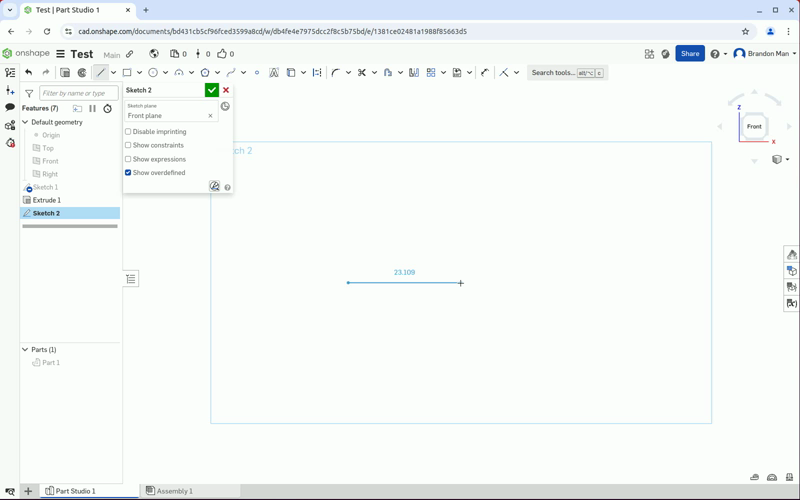
key_up(shift)
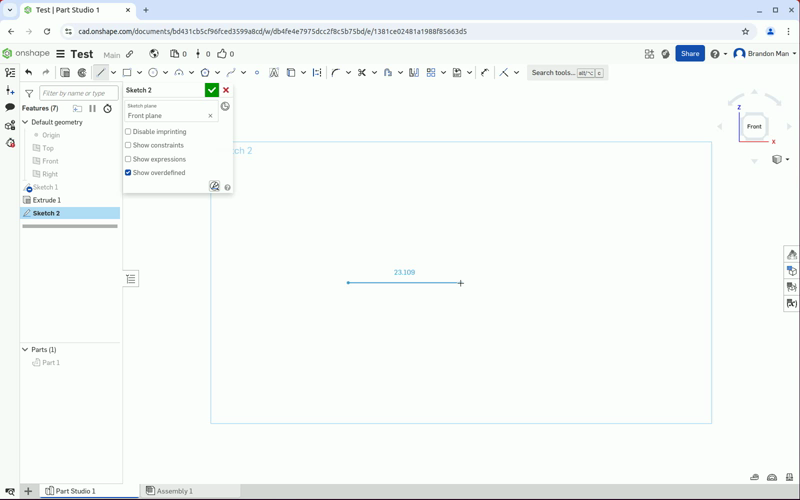
key_down(shift)
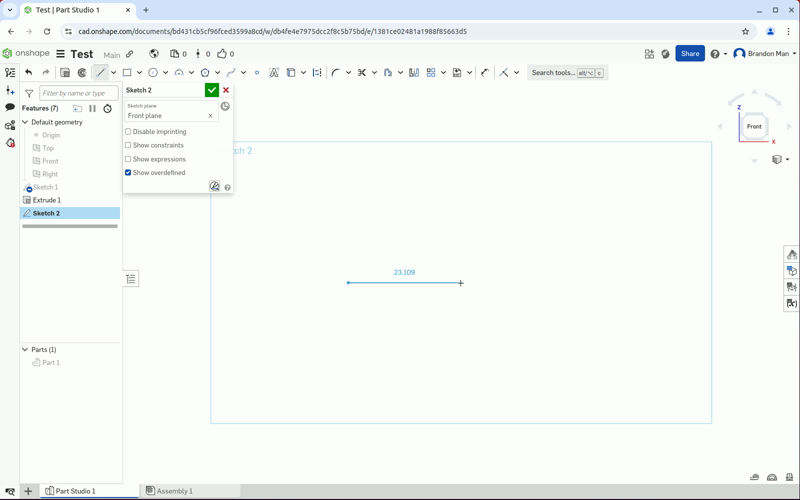
mouse_move(490, 282)
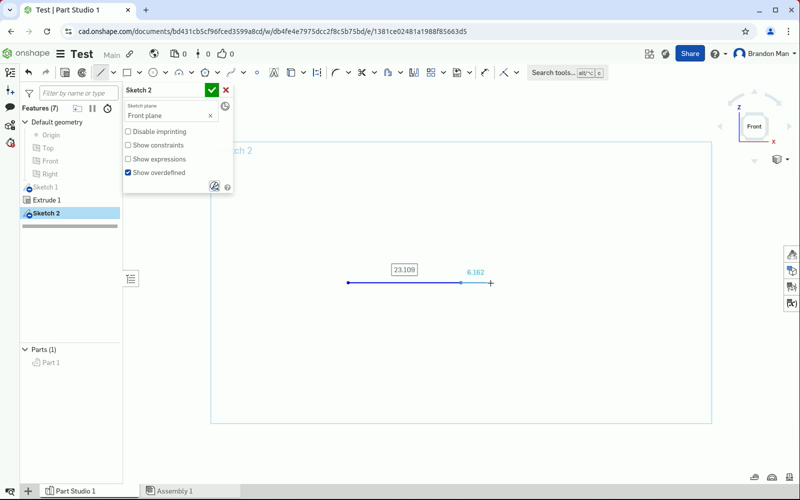
mouse_move(460, 260)
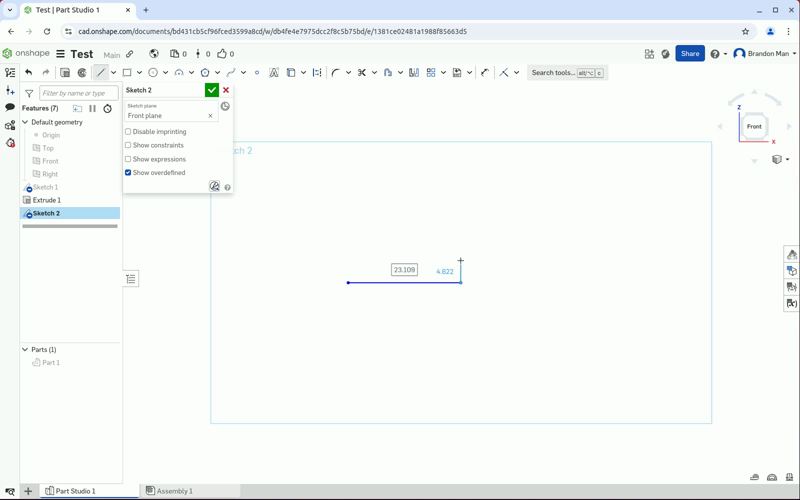
click(460, 260)
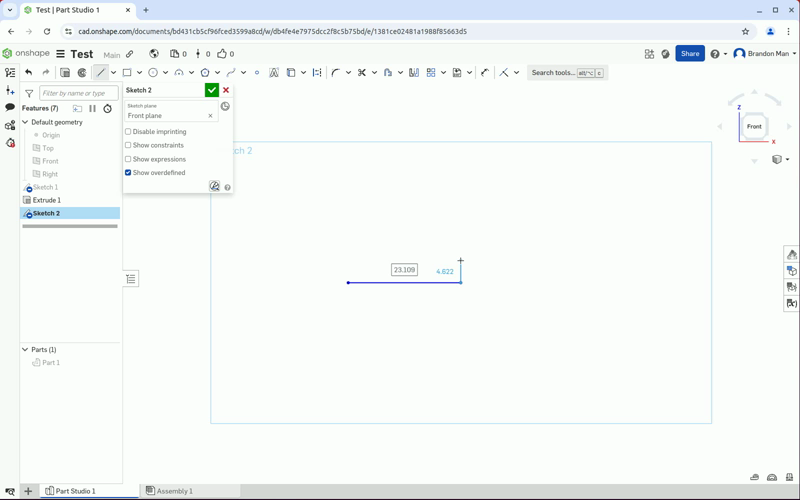
key_up(shift)
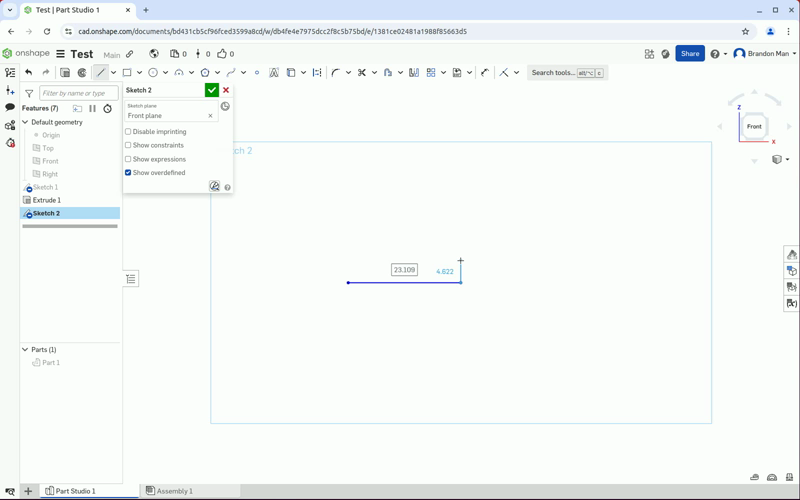
key_down(shift)
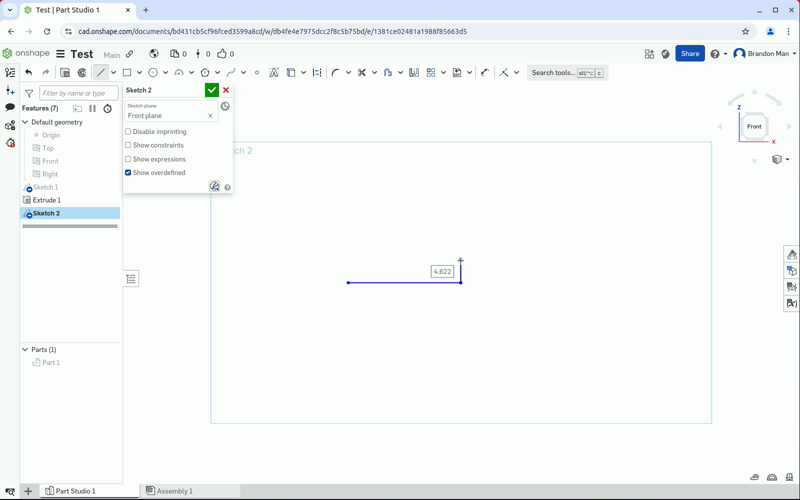
mouse_move(490, 260)
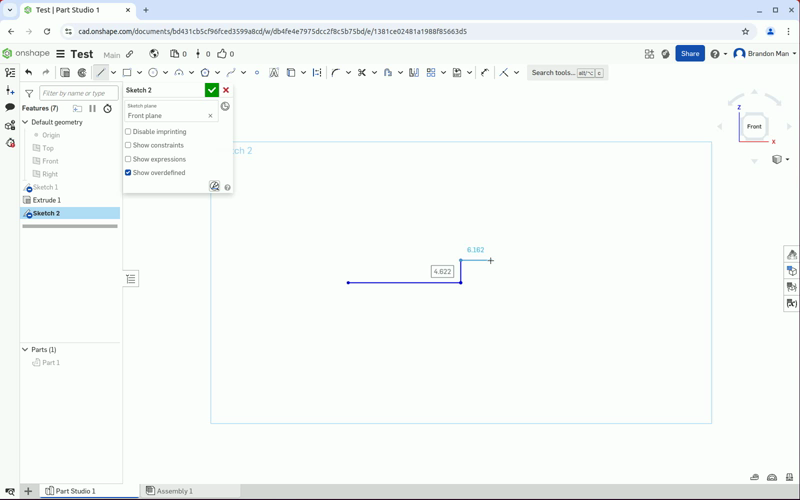
mouse_move(427, 253)
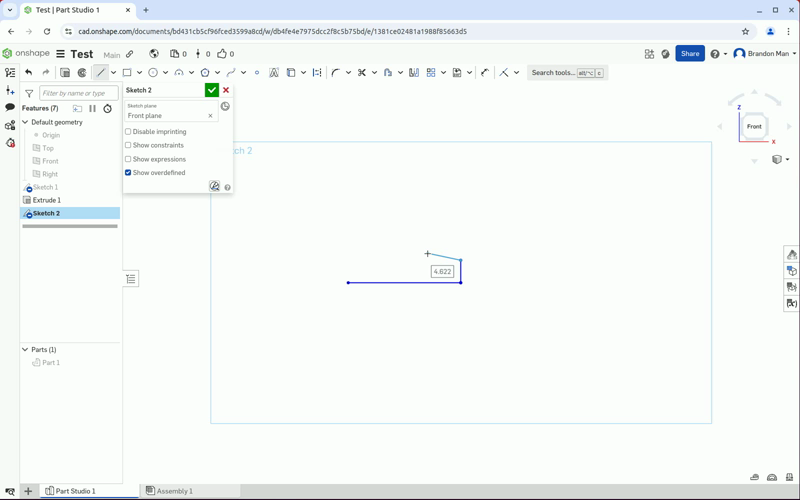
click(427, 253)
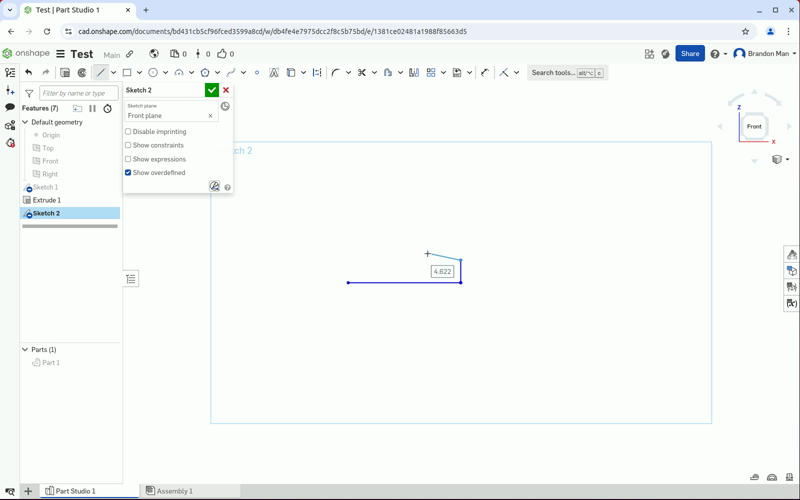
key_up(shift)
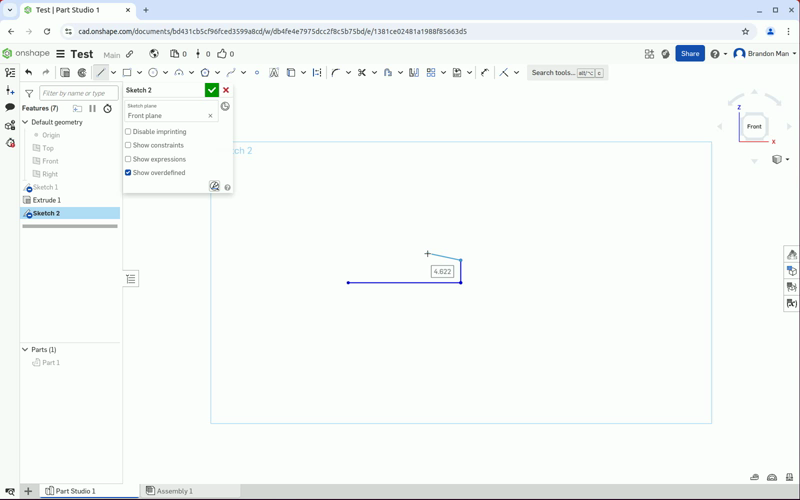
key_down(shift)
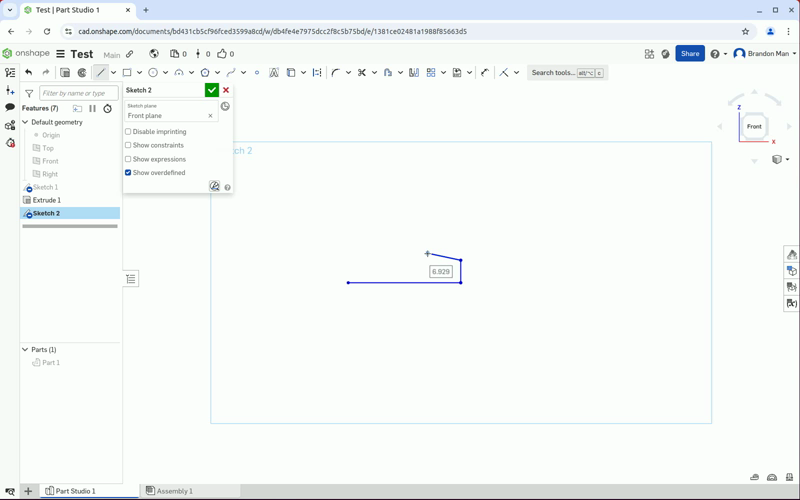
mouse_move(457, 253)
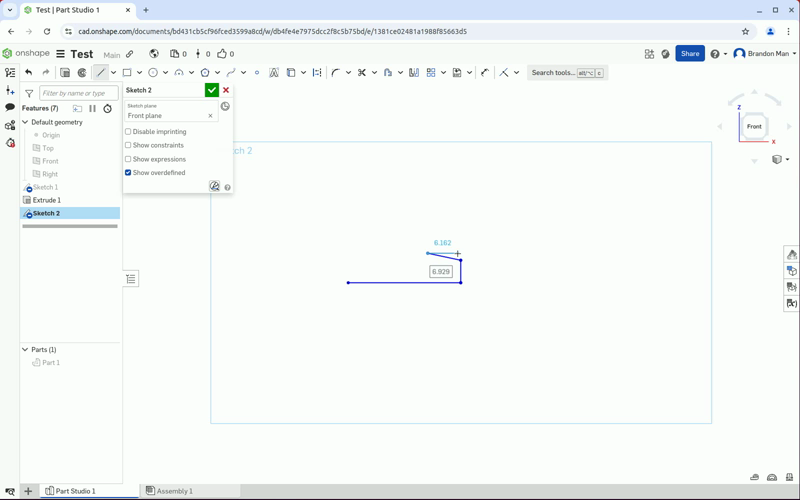
mouse_move(395, 247)
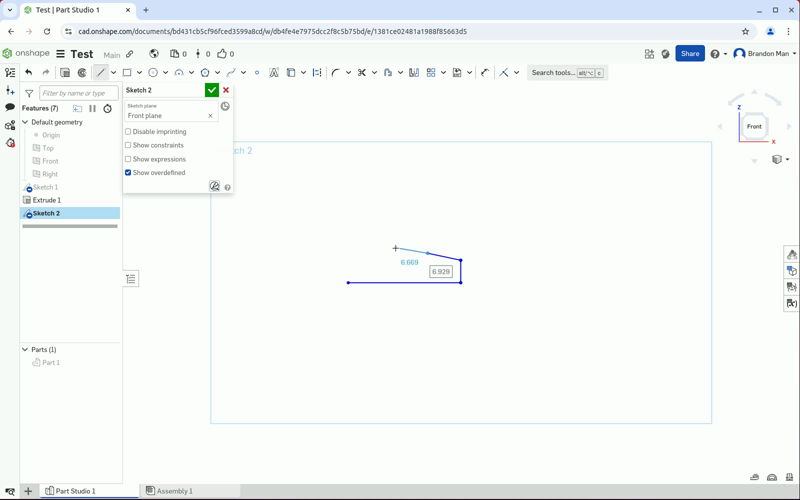
click(395, 247)
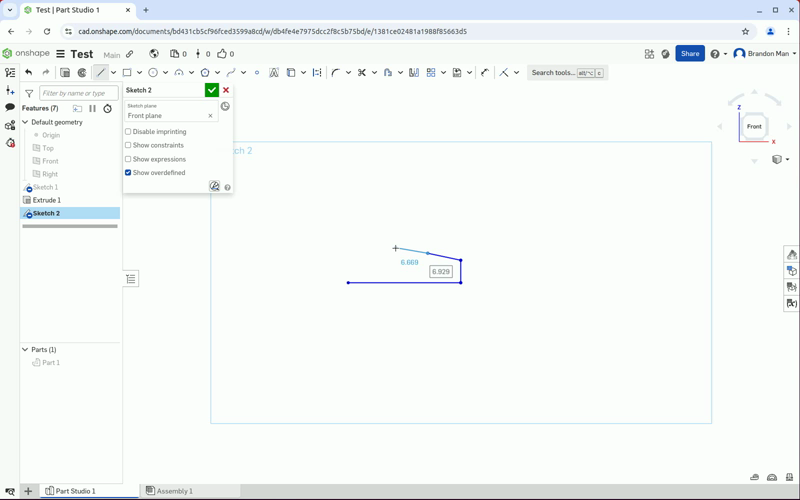
key_up(shift)
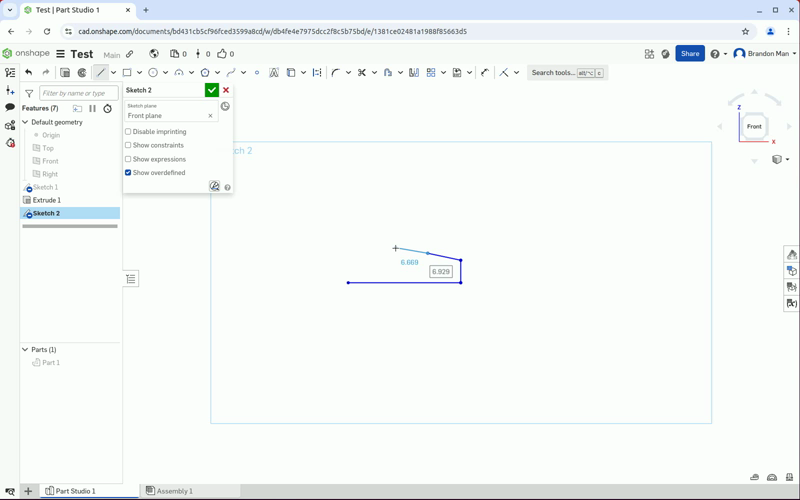
key_down(shift)
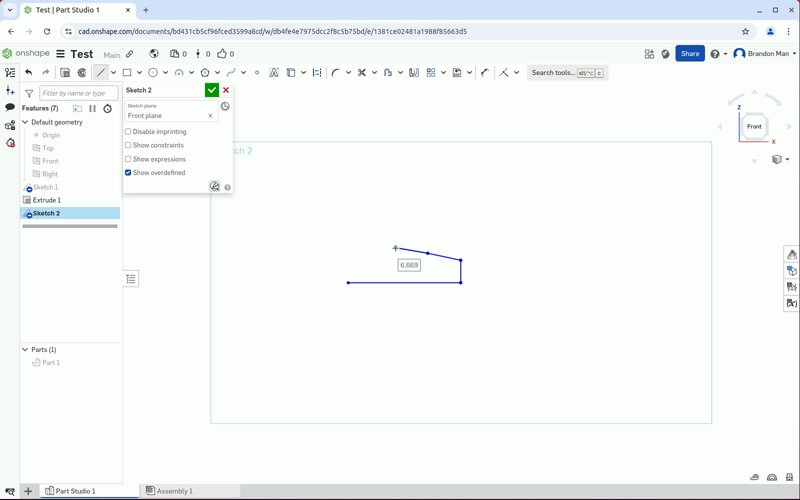
mouse_move(425, 247)
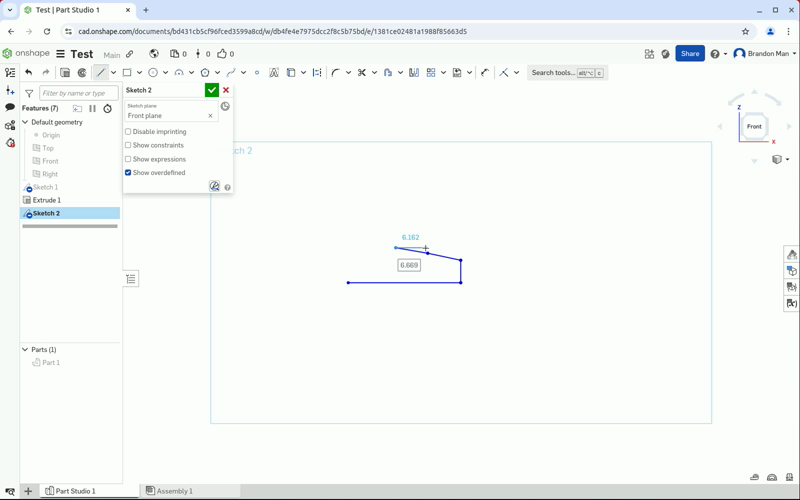
mouse_move(348, 237)
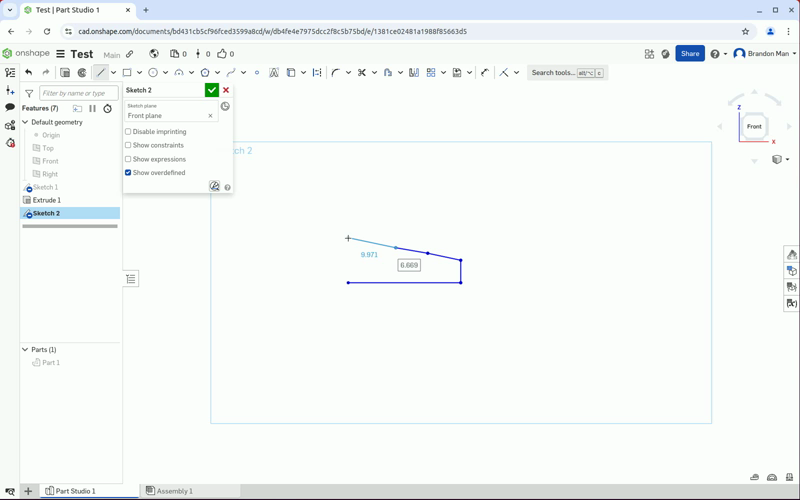
click(348, 237)
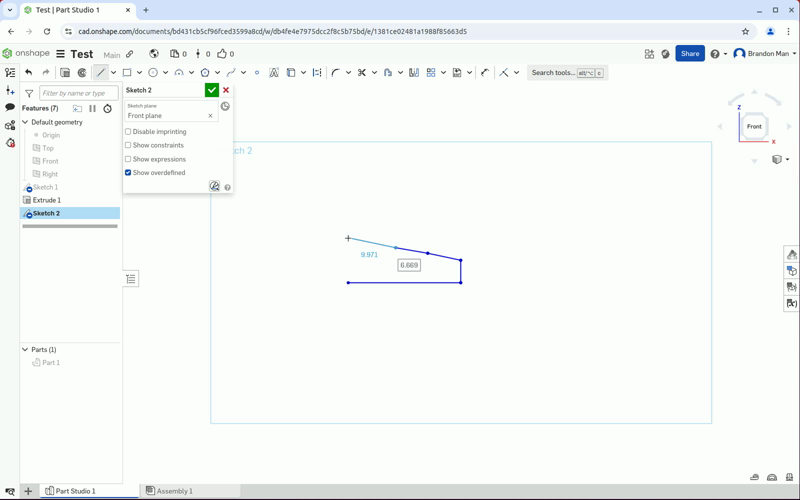
key_up(shift)
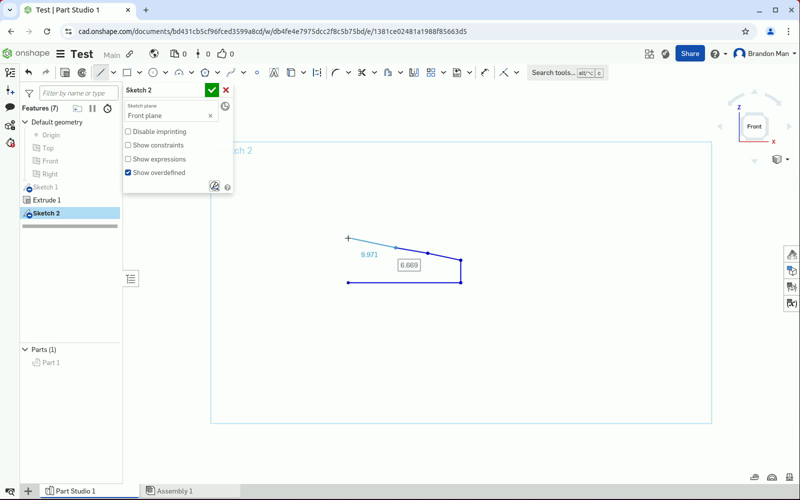
mouse_move(378, 237)
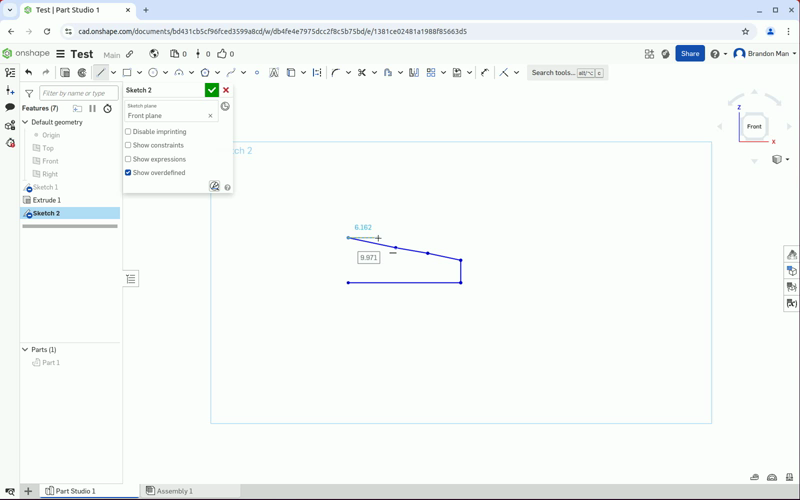
key_down(shift)
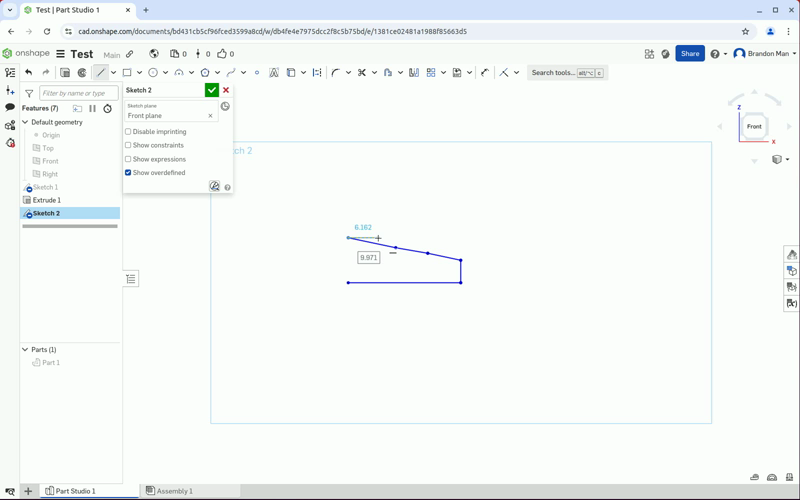
mouse_move(348, 282)
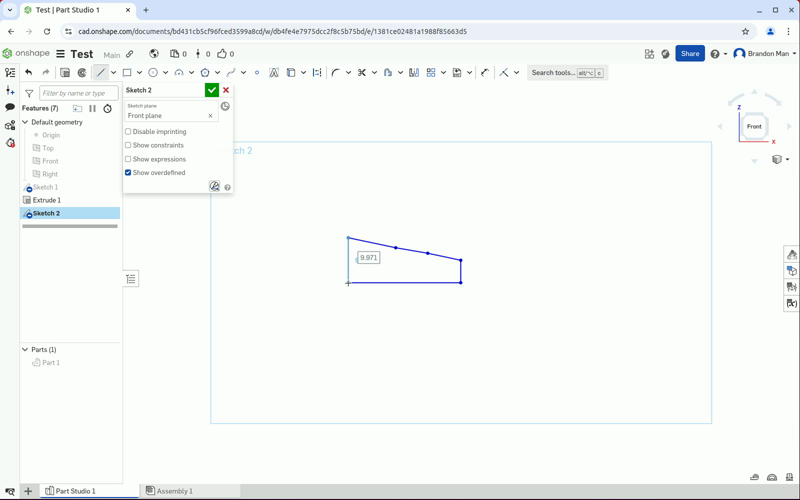
key_up(shift)
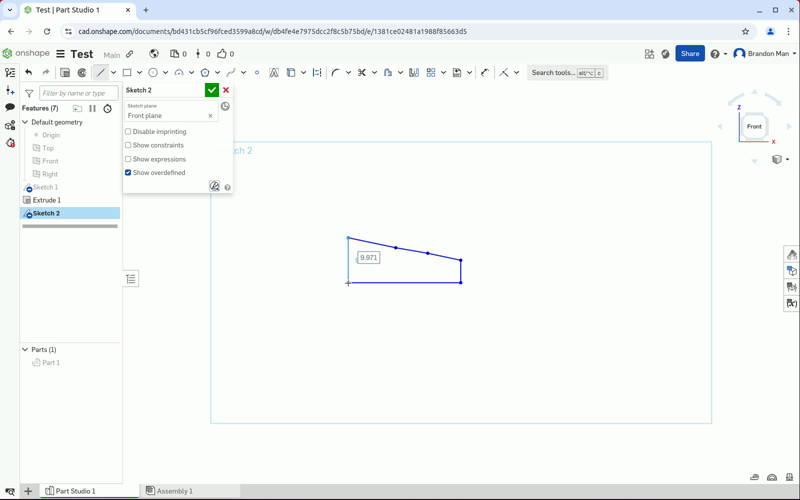
click(348, 282)
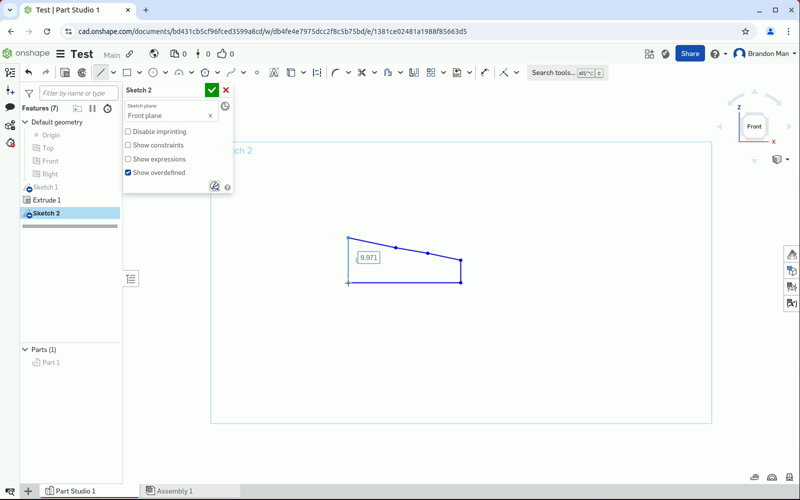
key(esc)
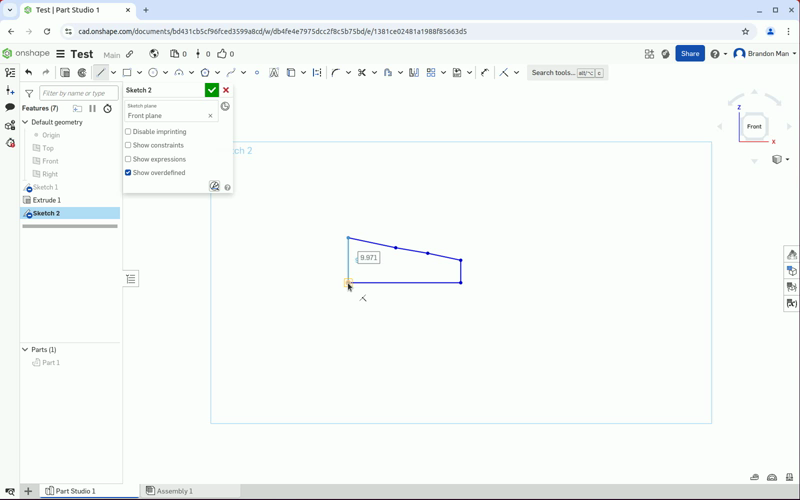
key(c)
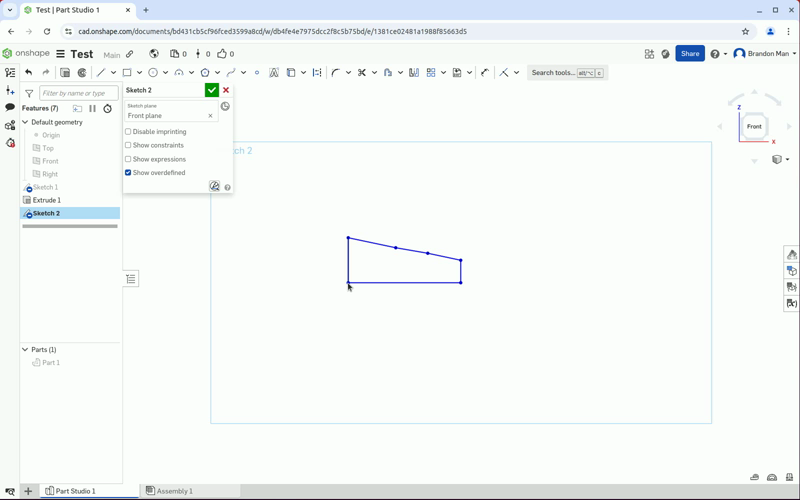
key_down(shift)
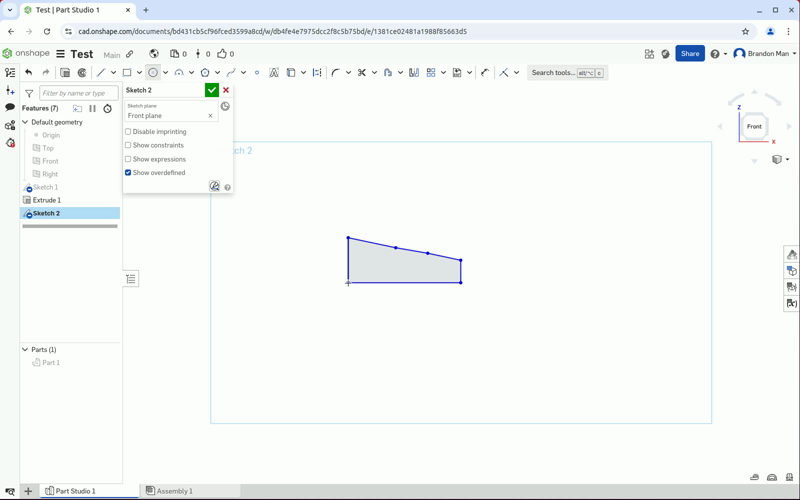
mouse_move(448, 272)
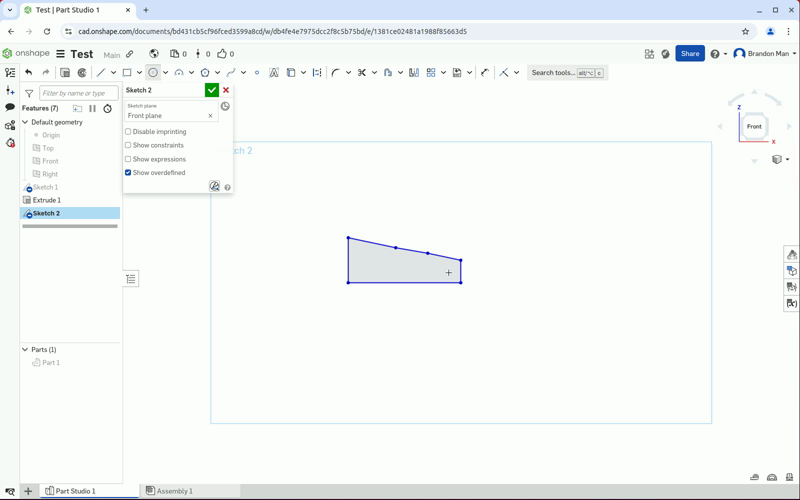
click(448, 272)
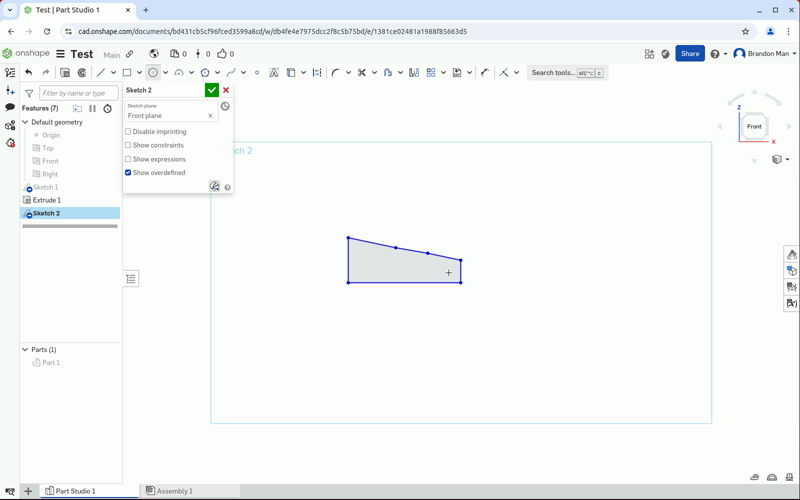
key_up(shift)
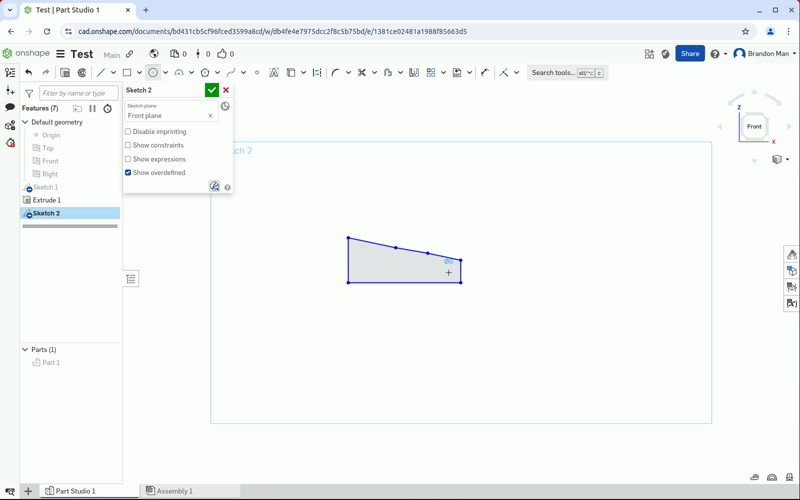
mouse_move(454, 272)
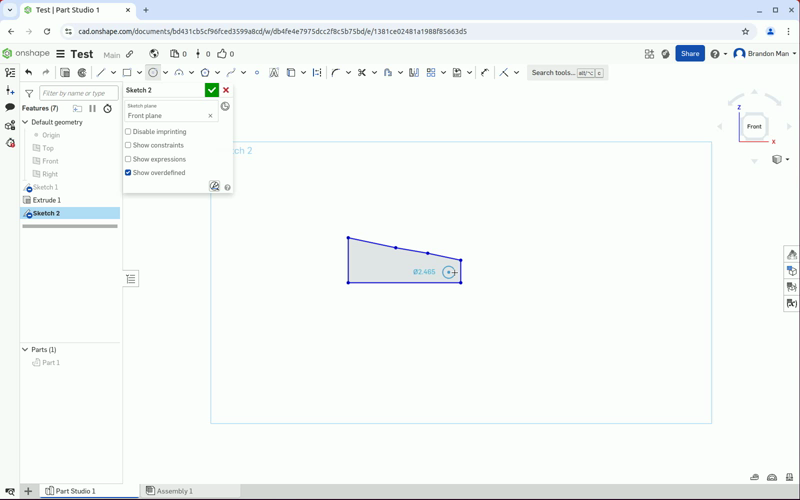
click(454, 272)
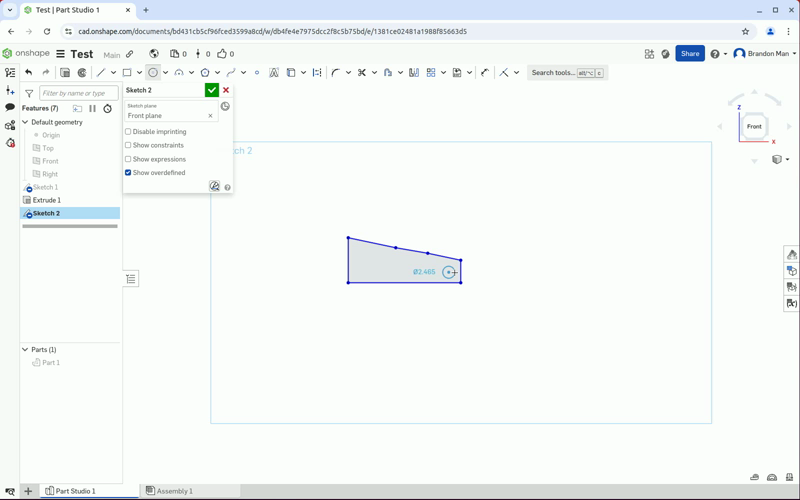
key(esc)
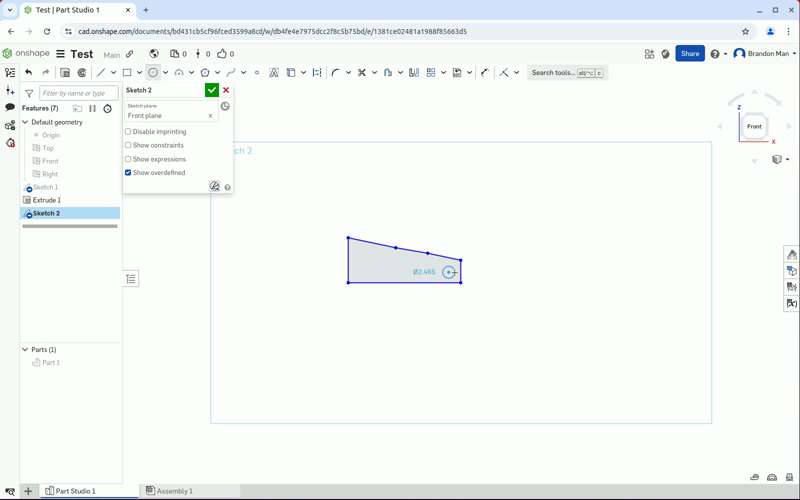
mouse_move(377, 261)
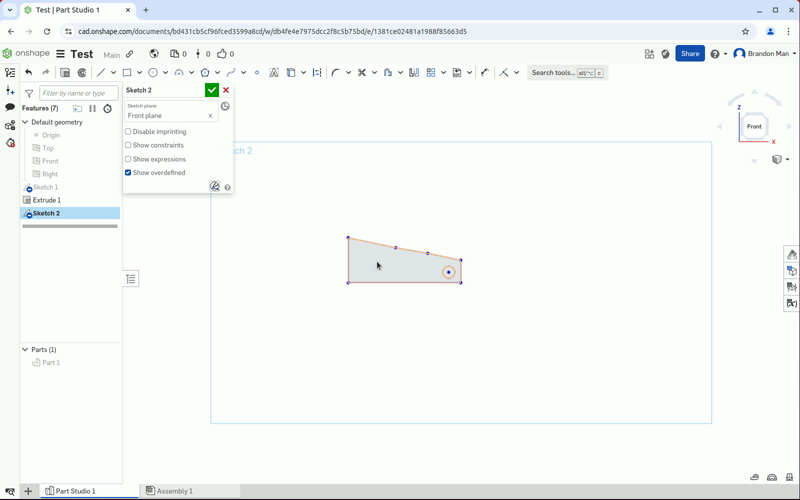
click(377, 261)
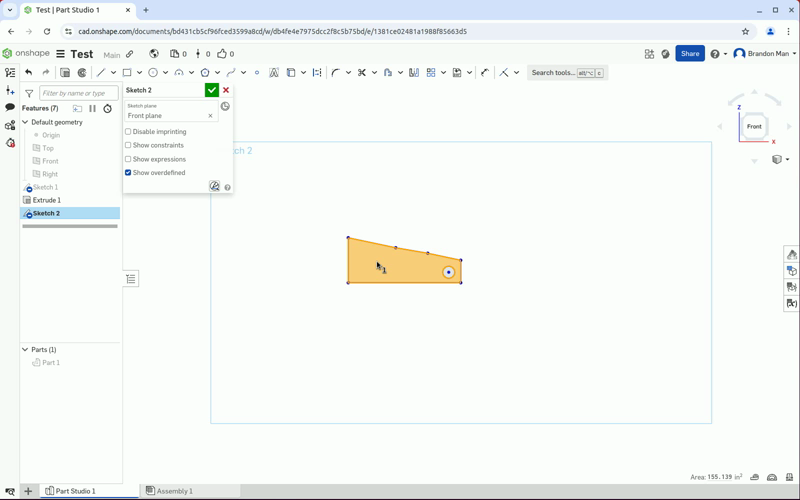
mouse_move(73, 352)
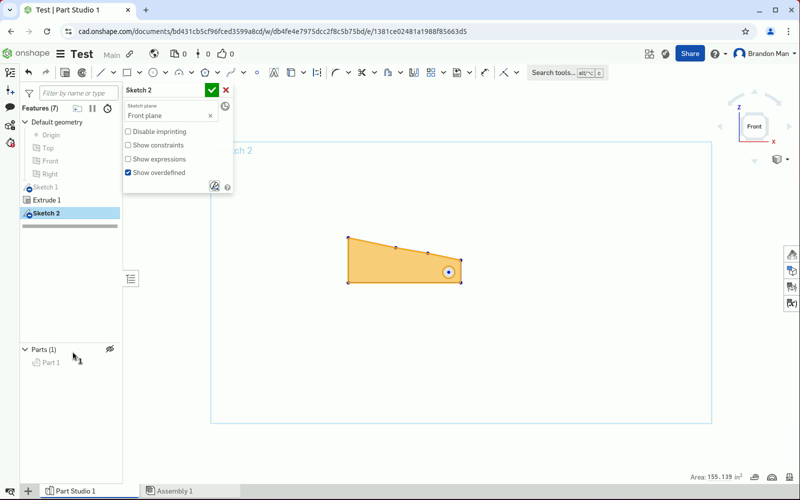
key(shift+y)
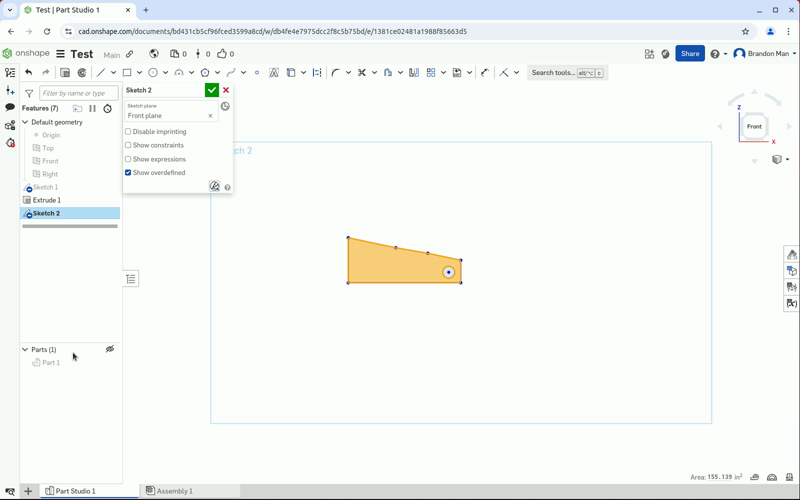
key(shift+e)
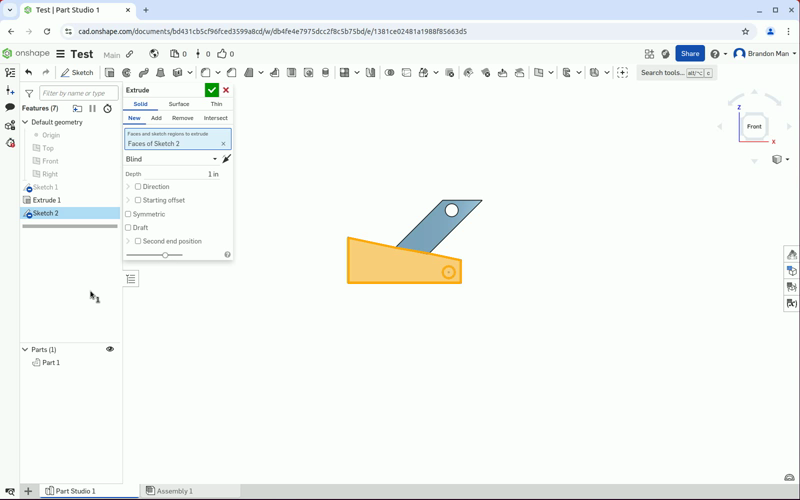
mouse_move(143, 106)
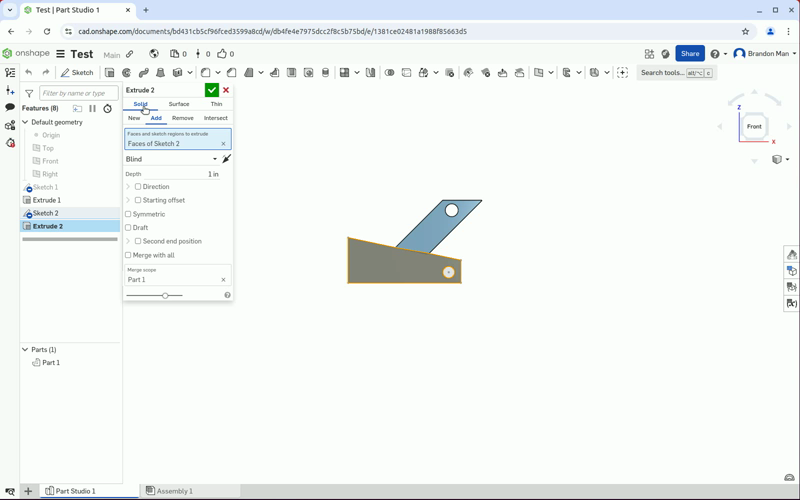
click(143, 106)
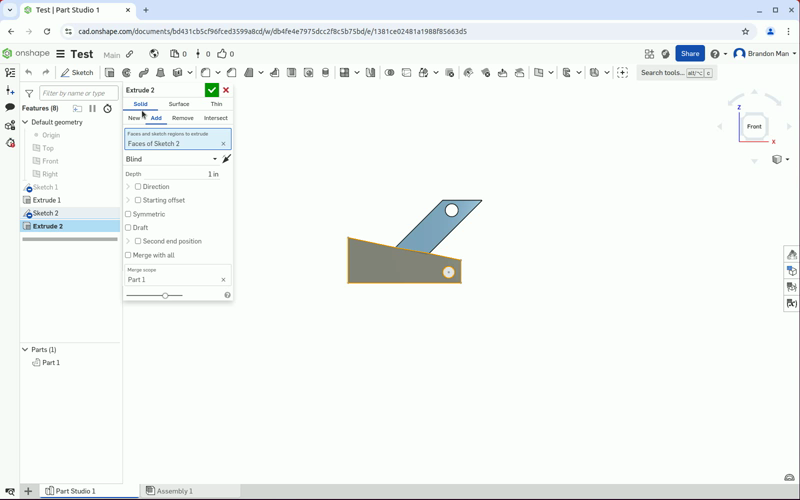
mouse_move(137, 120)
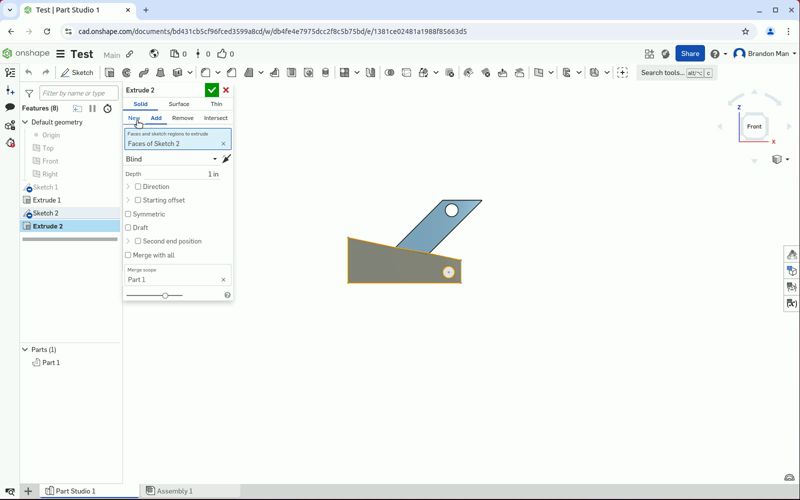
click(137, 120)
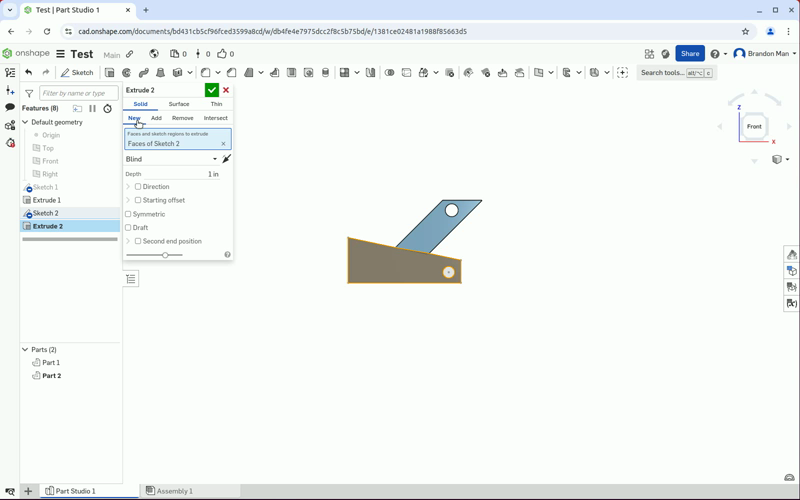
key(tab, 4)
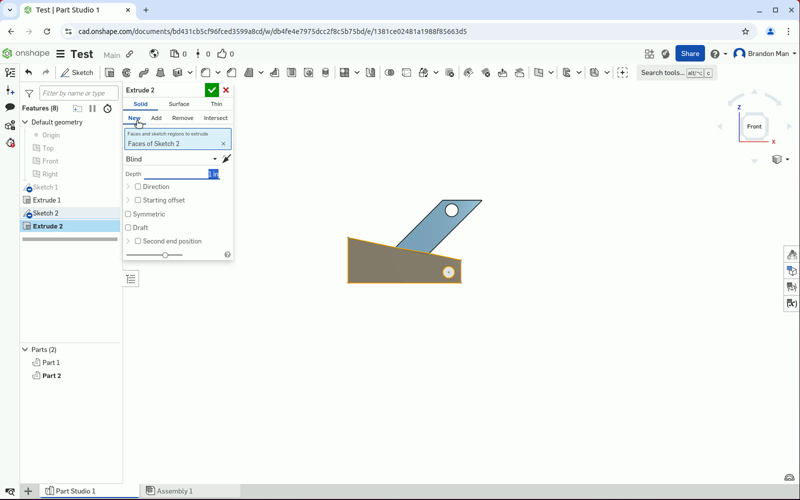
text(0.722)
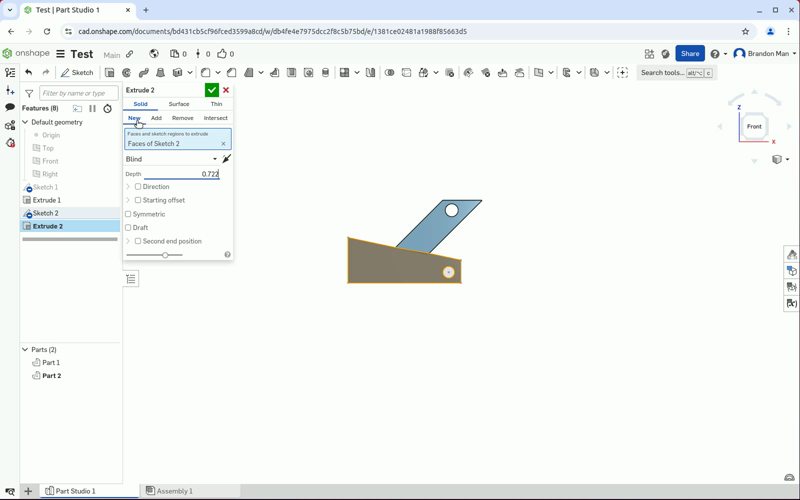
key(enter)
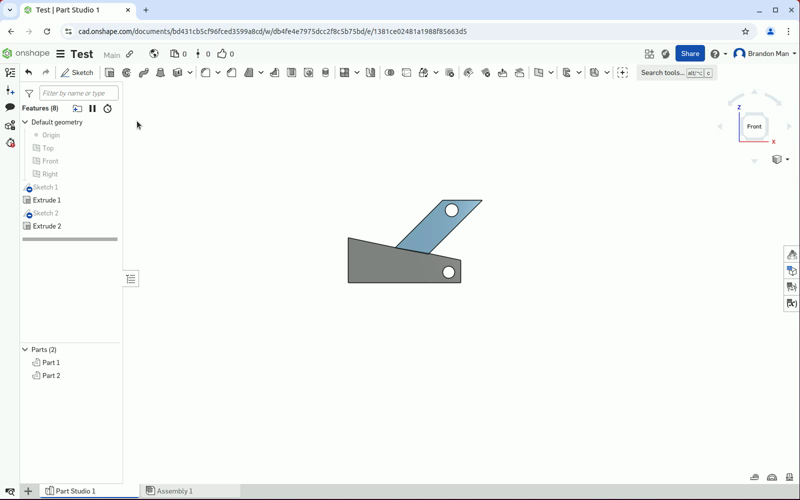
key(shift+h)
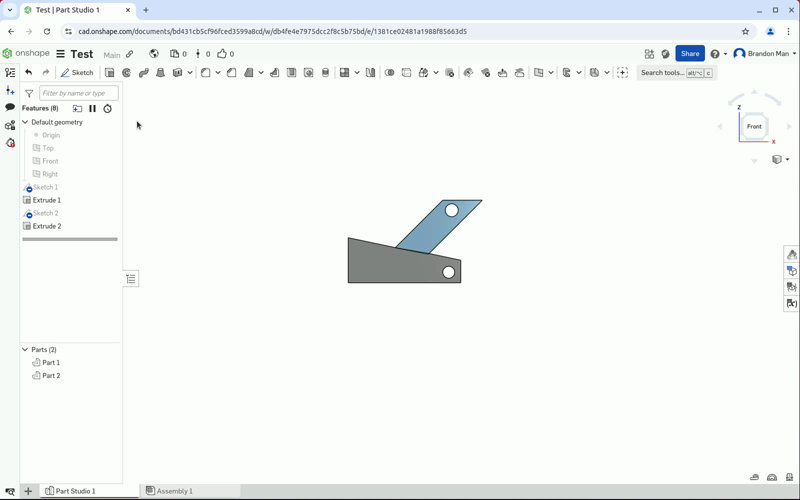
key(shift+h)
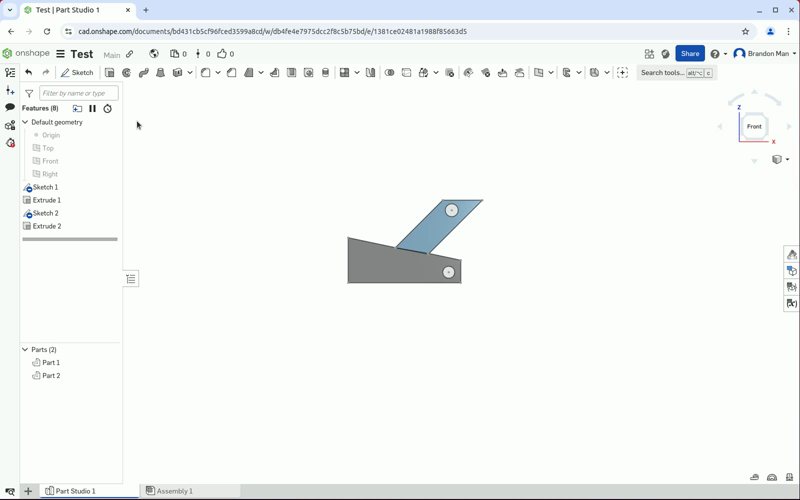
key(shift+7)
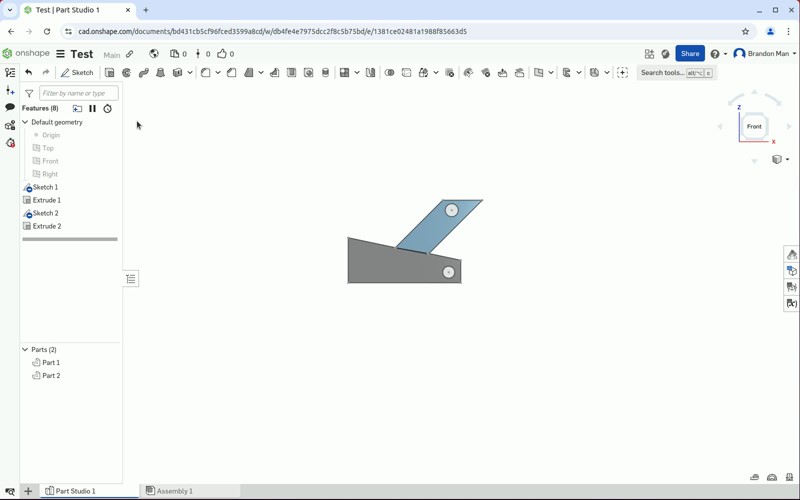
key(left, 2)
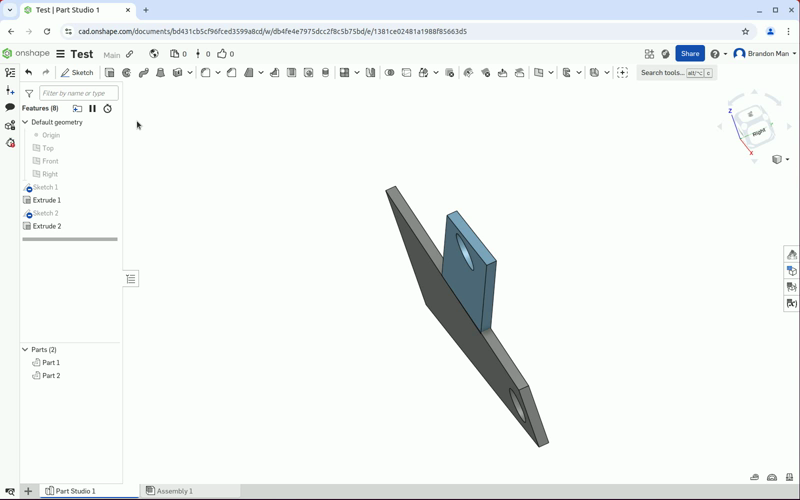
key(down, 2)
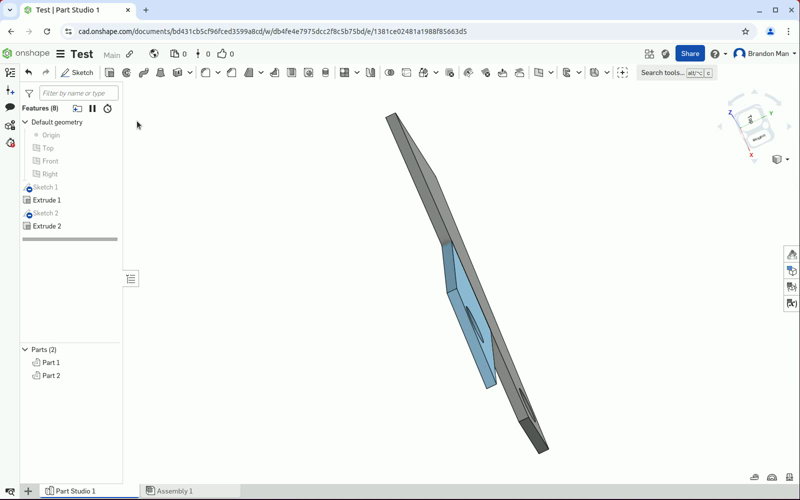
key(up, 2)
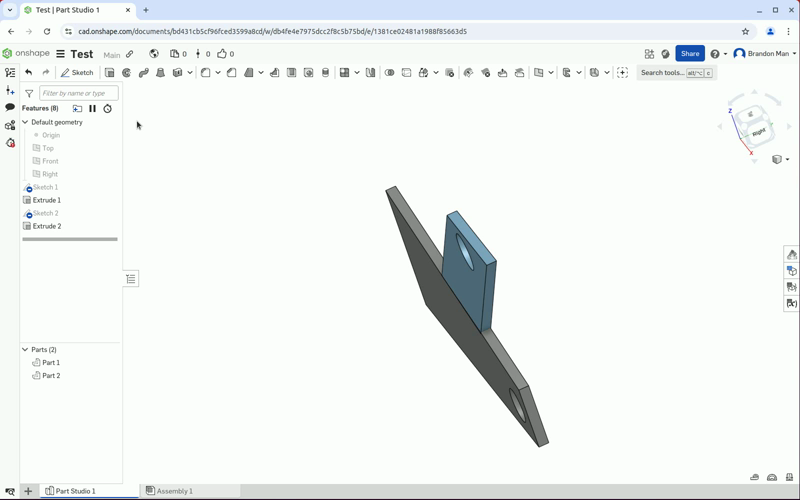
key(right, 2)
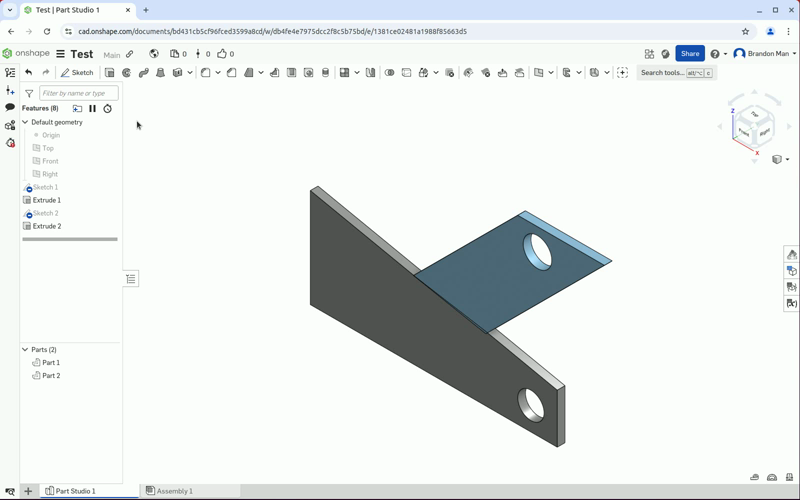
mouse_move(73, 189)
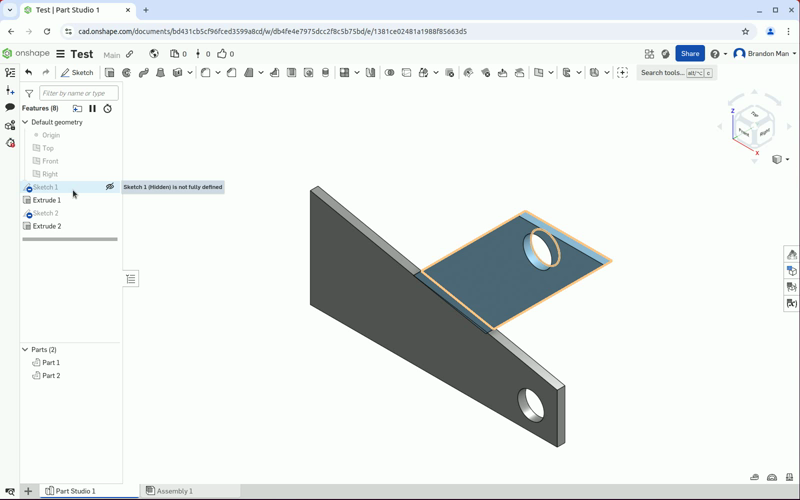
click(73, 189)